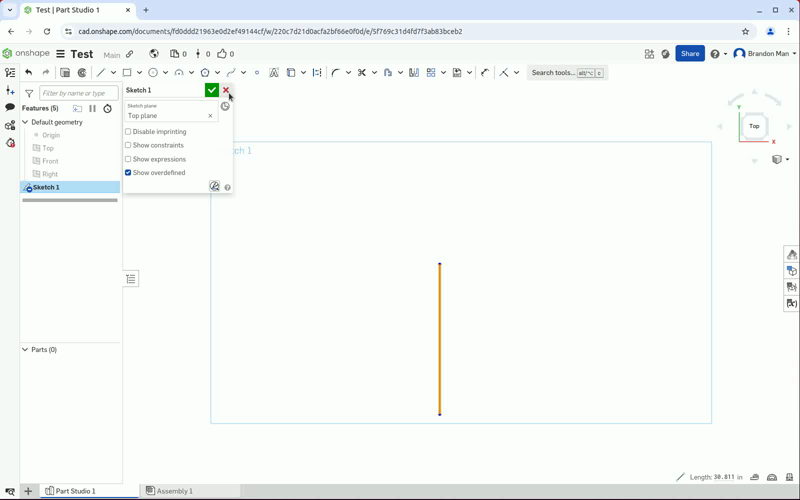
key(shift+h)
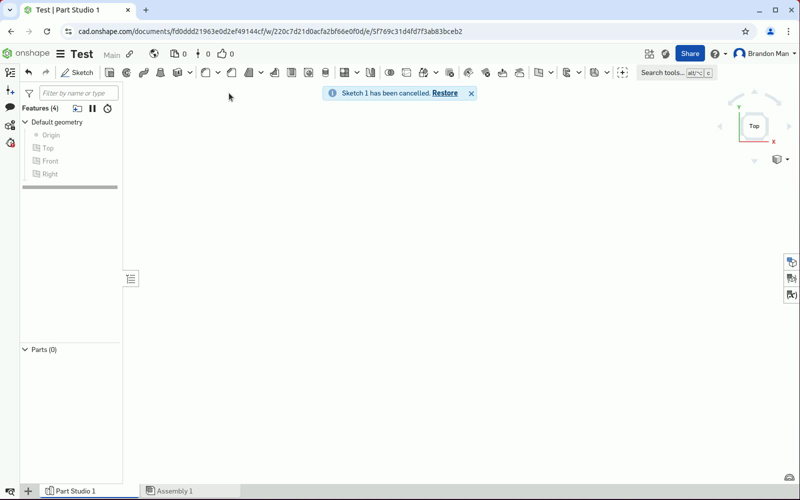
mouse_move(73, 352)
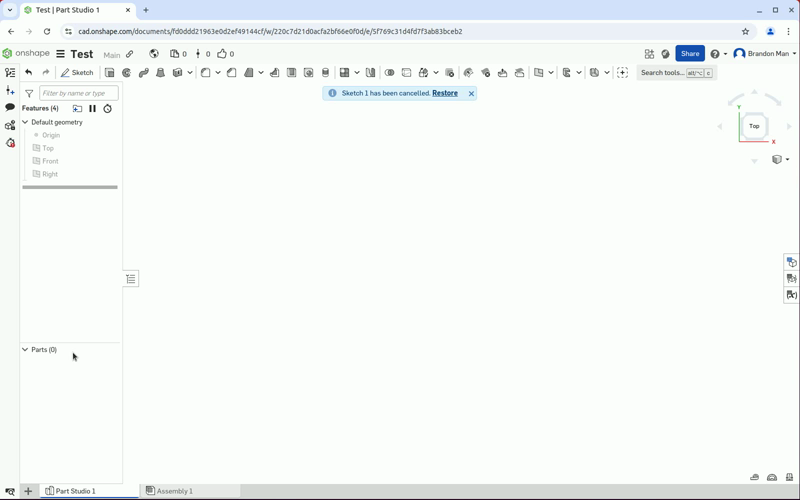
key(y)
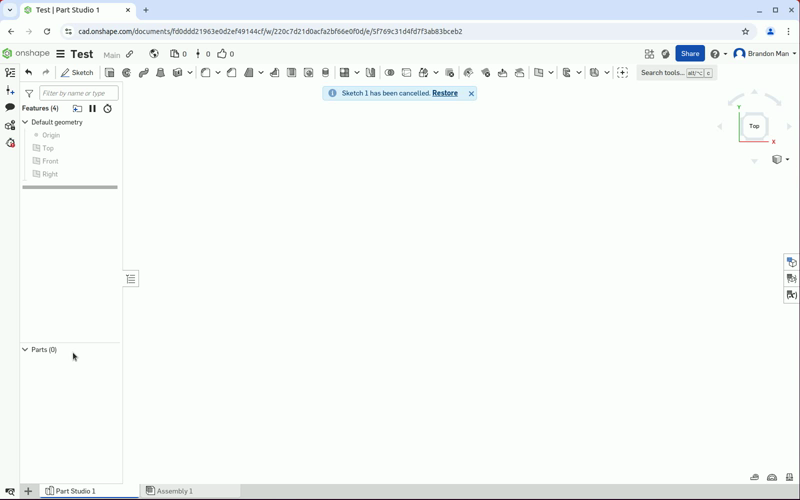
key(shift+p)
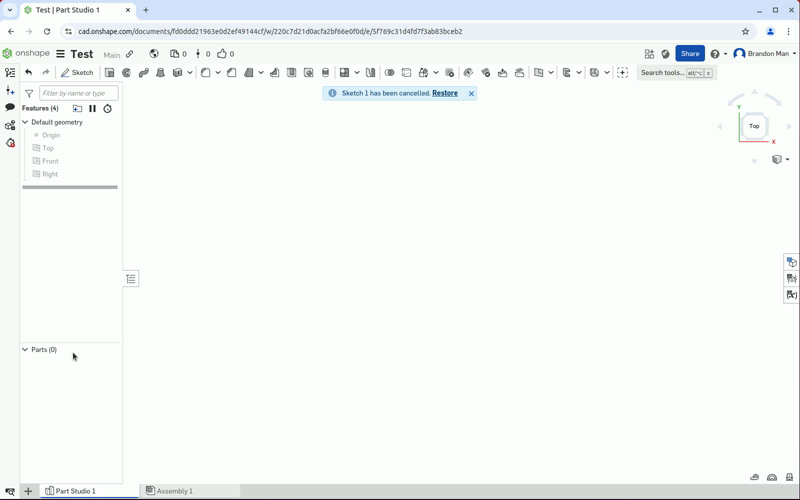
key(space)
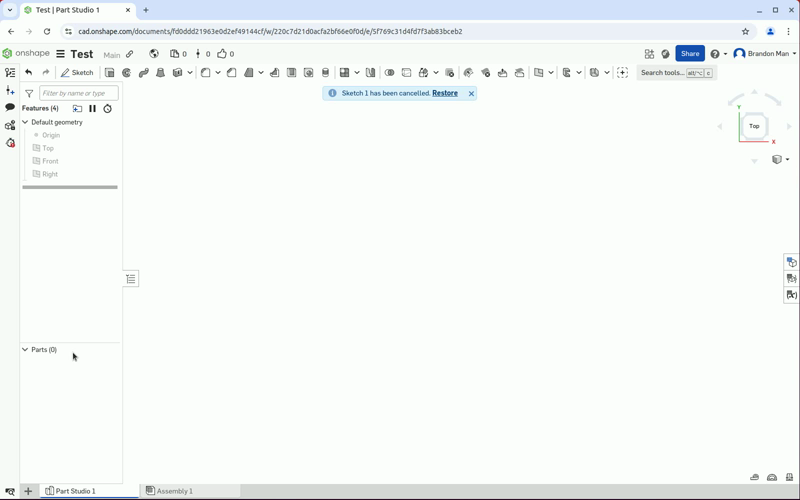
key_down(shift)
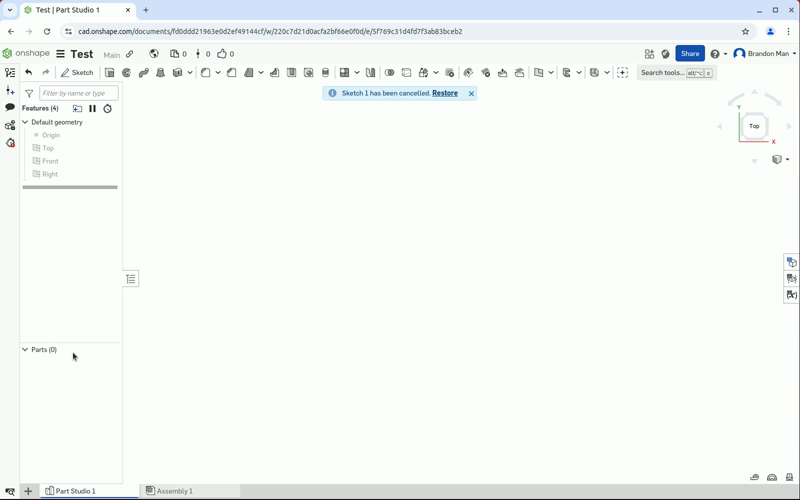
key(up)
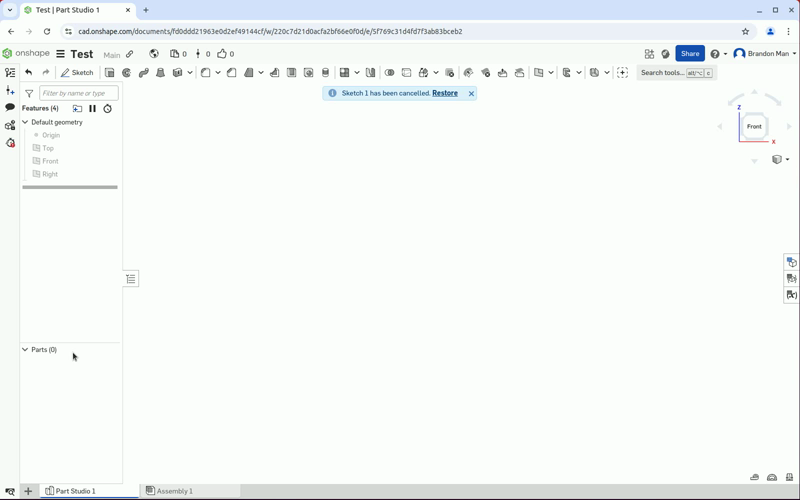
key_up(shift)
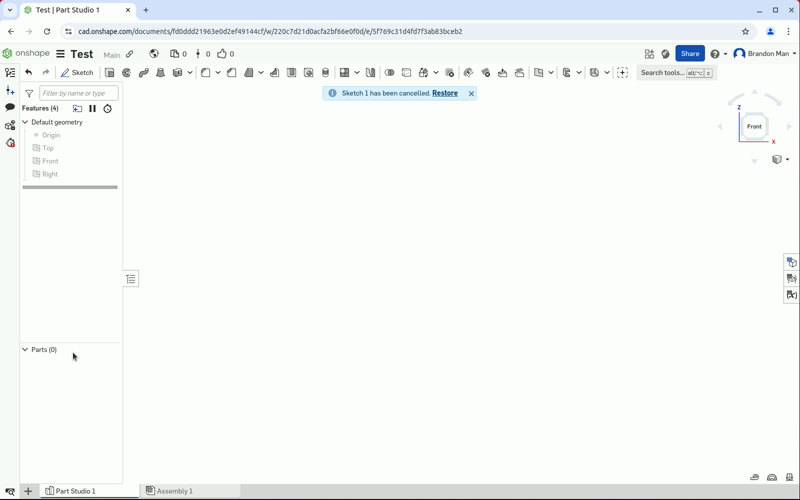
mouse_move(73, 352)
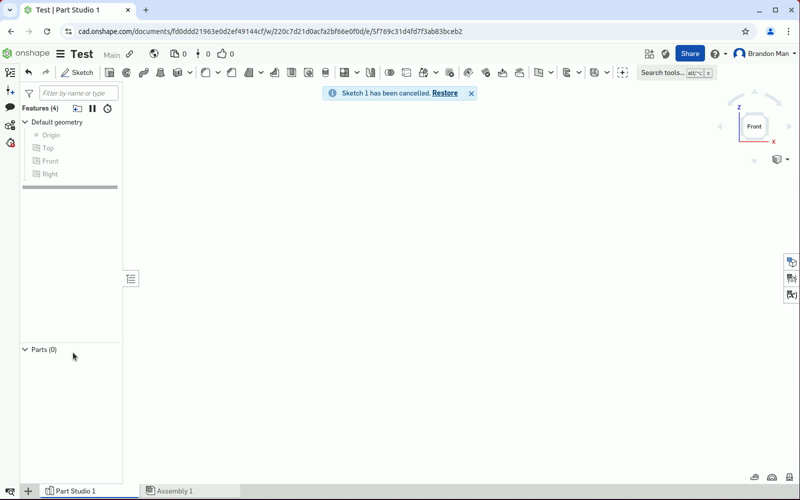
key(shift+y)
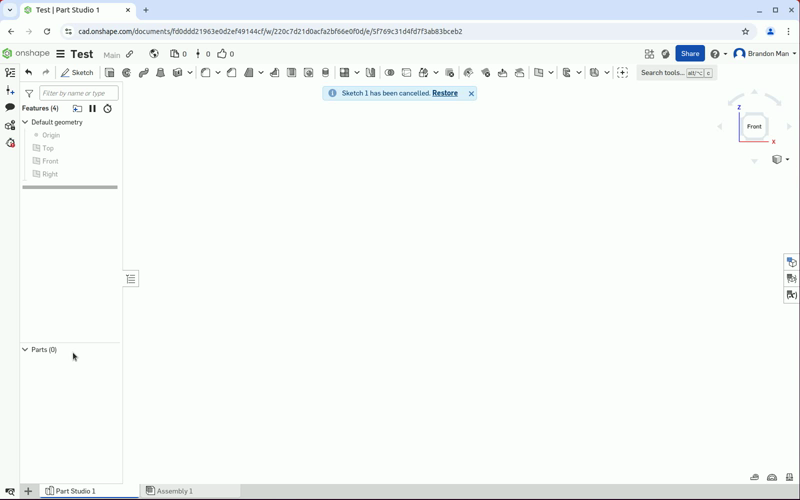
key(shift+s)
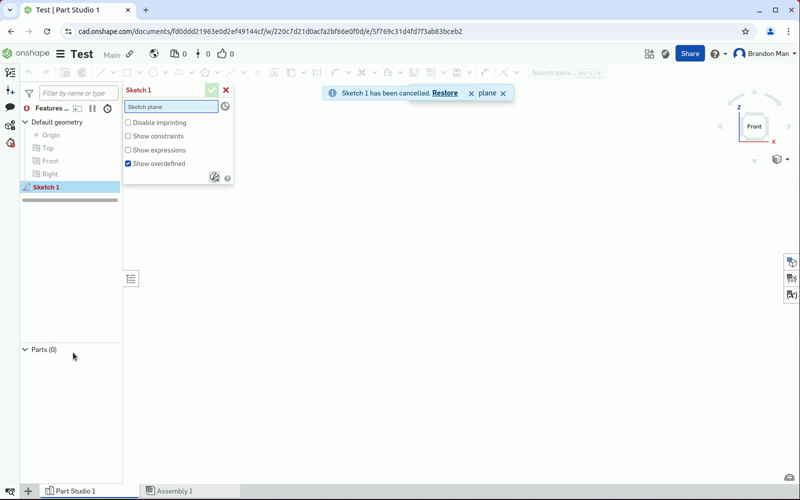
mouse_move(73, 163)
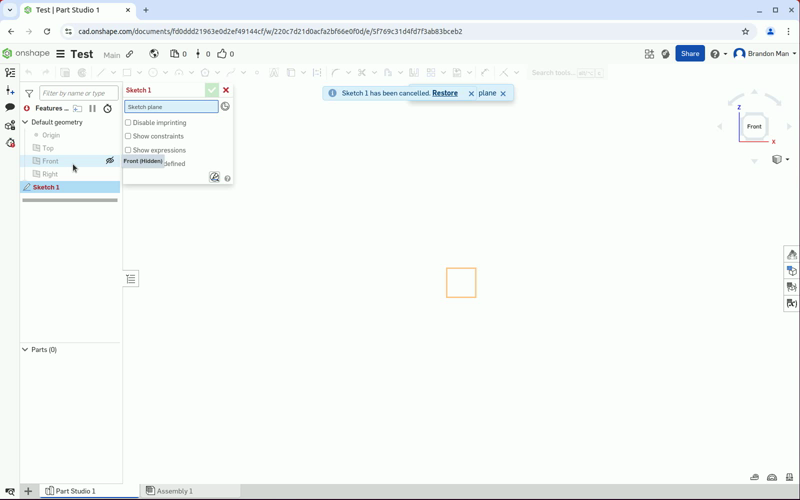
click(73, 163)
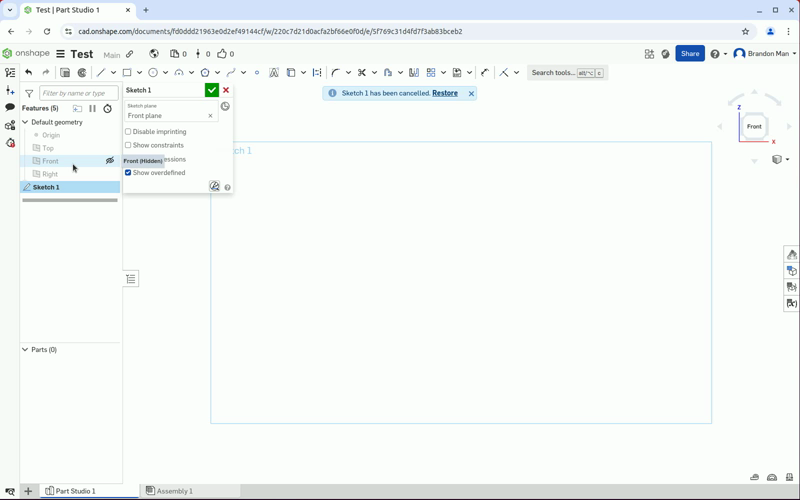
mouse_move(73, 352)
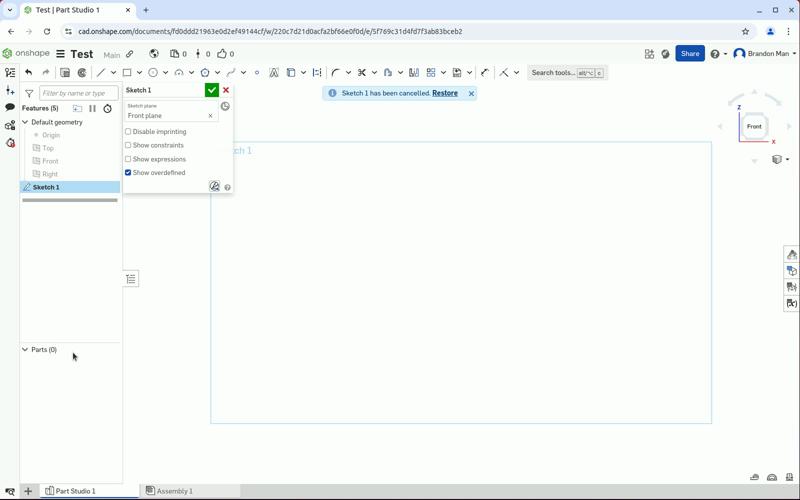
key(y)
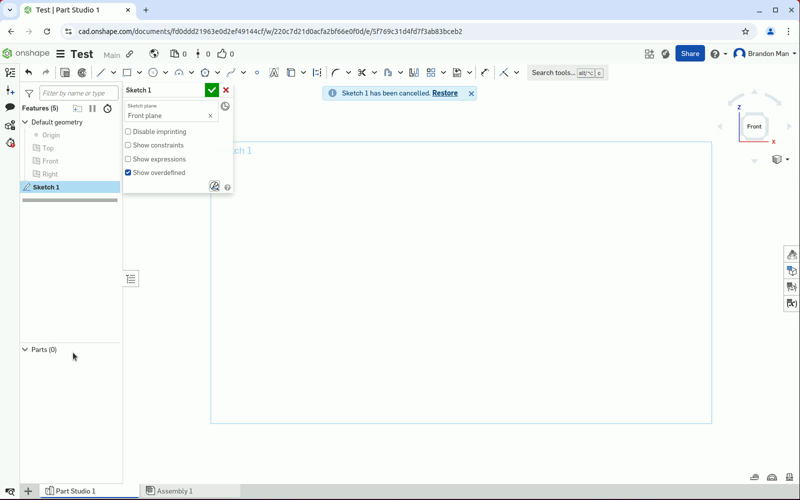
key(c)
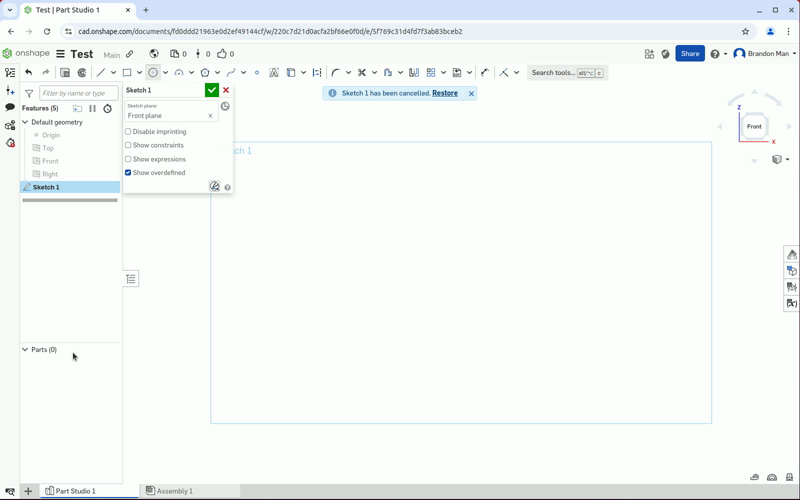
key_down(shift)
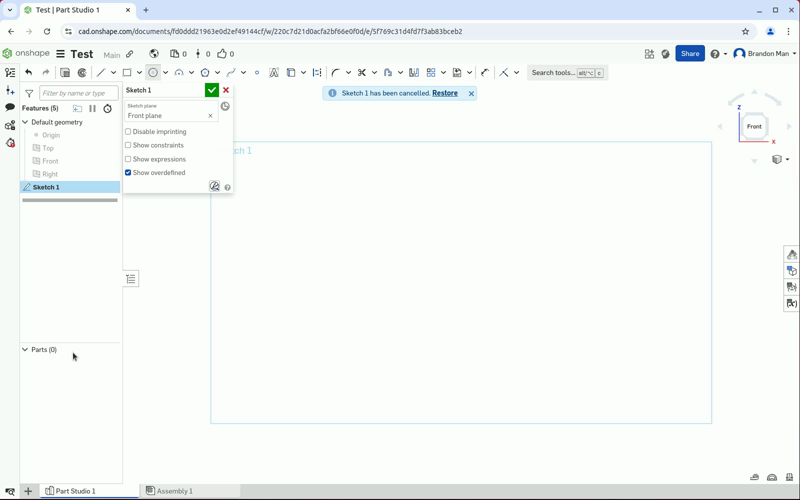
mouse_move(366, 210)
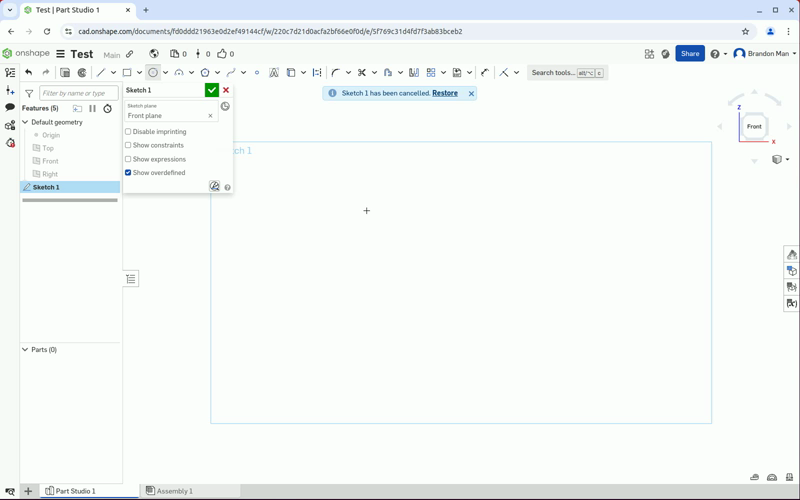
click(366, 210)
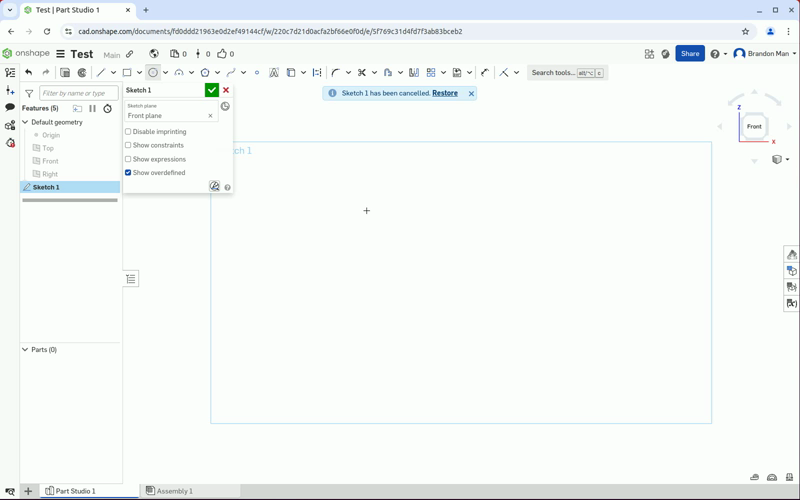
key_up(shift)
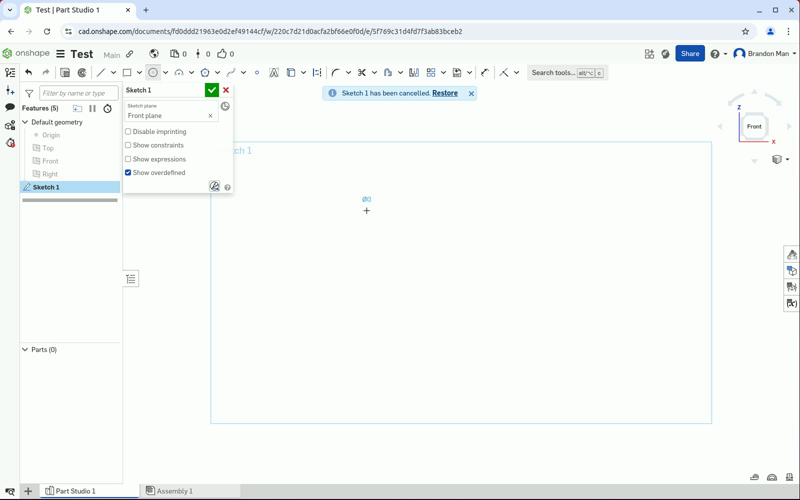
mouse_move(373, 210)
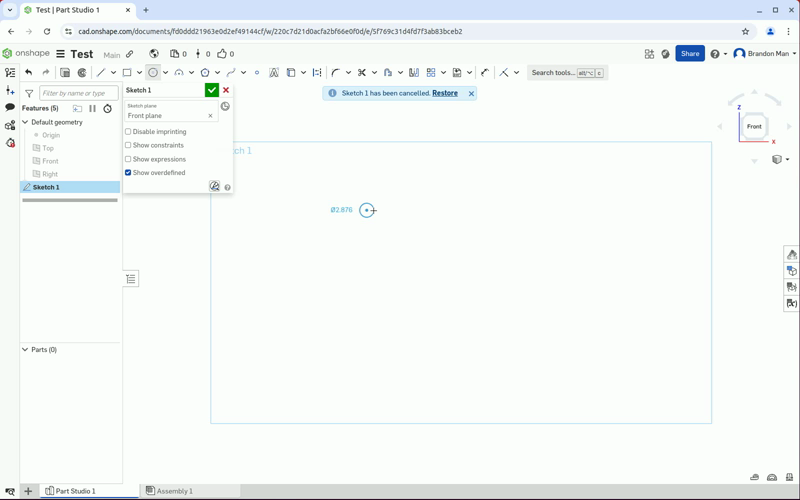
click(373, 210)
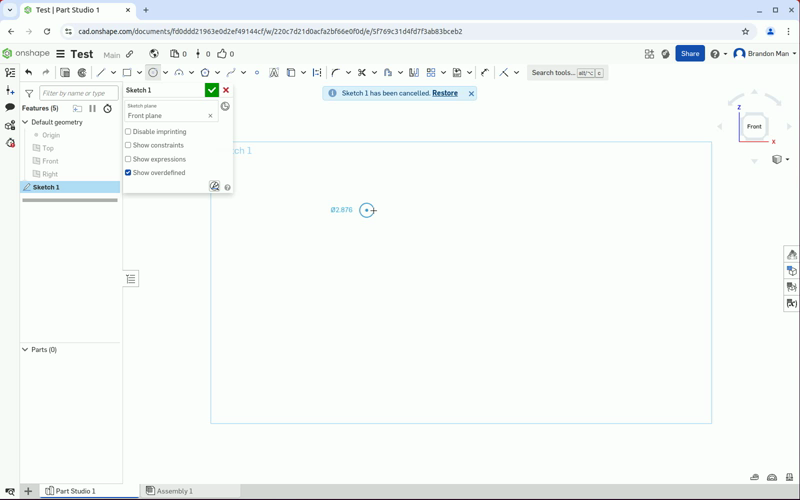
key(esc)
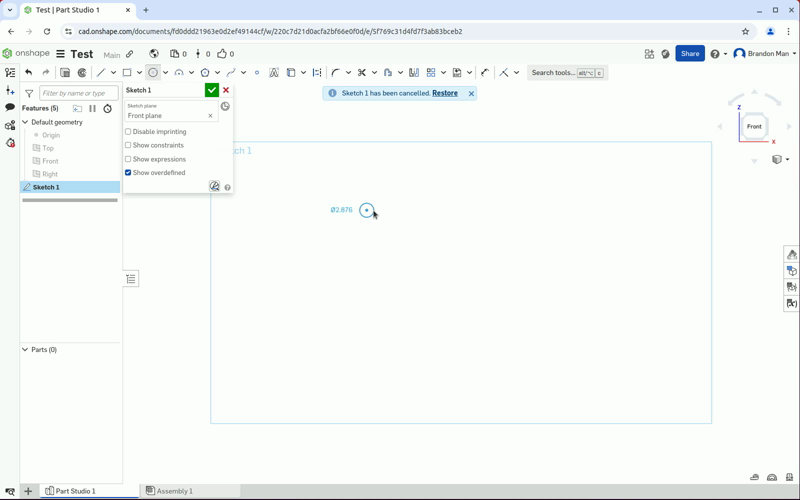
mouse_move(370, 214)
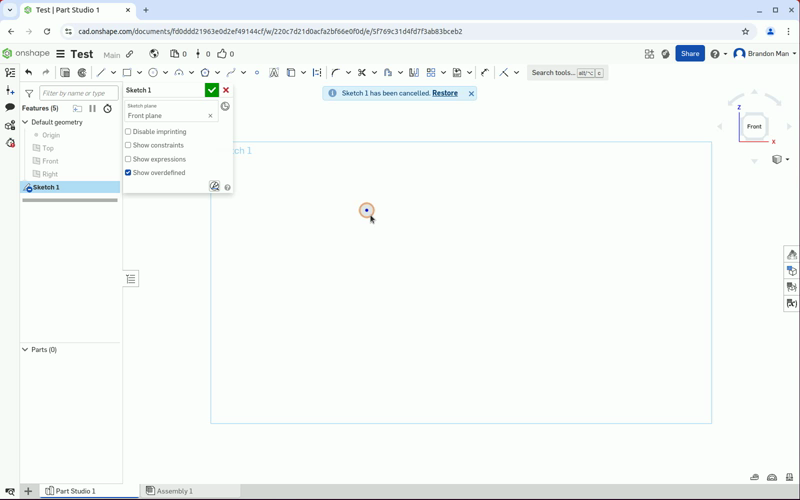
scroll(6)
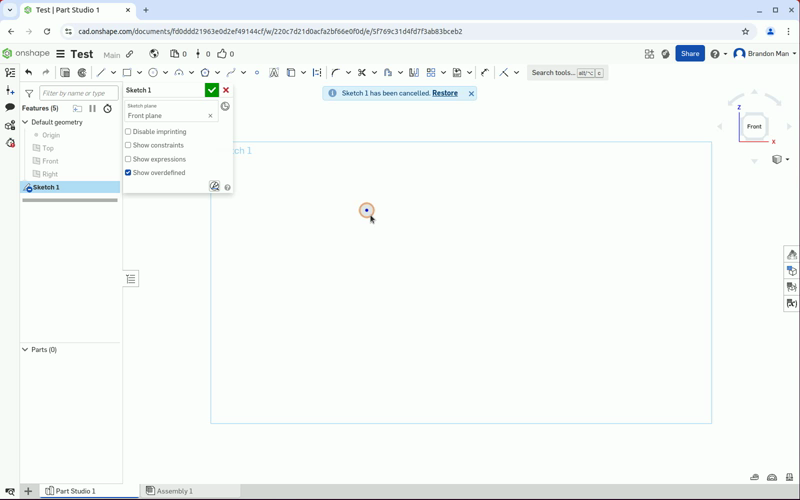
scroll(6)
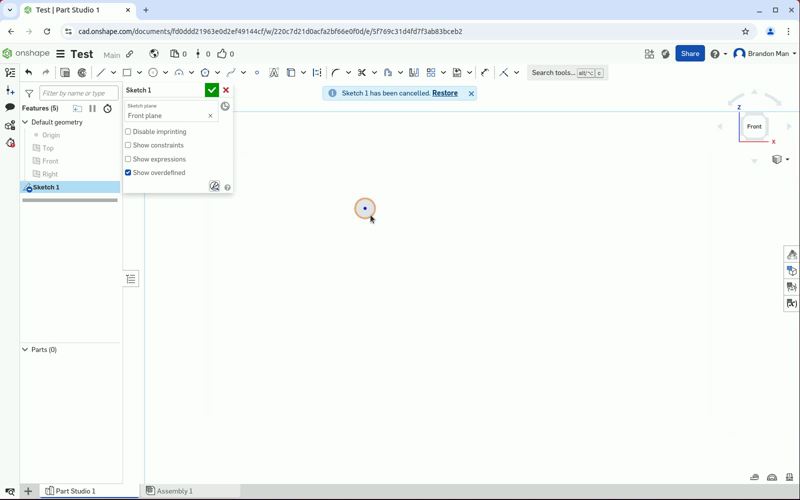
scroll(6)
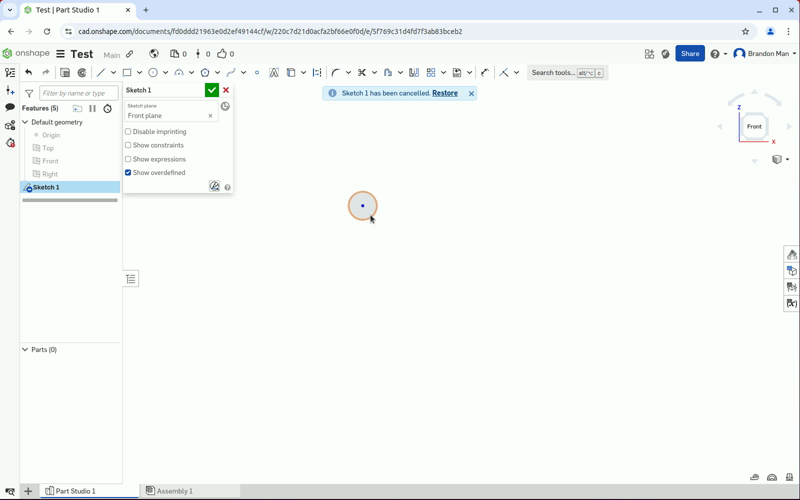
scroll(6)
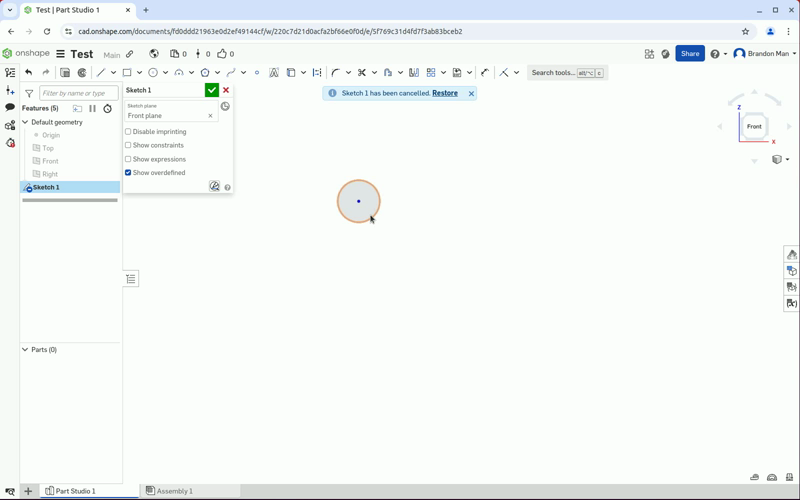
scroll(6)
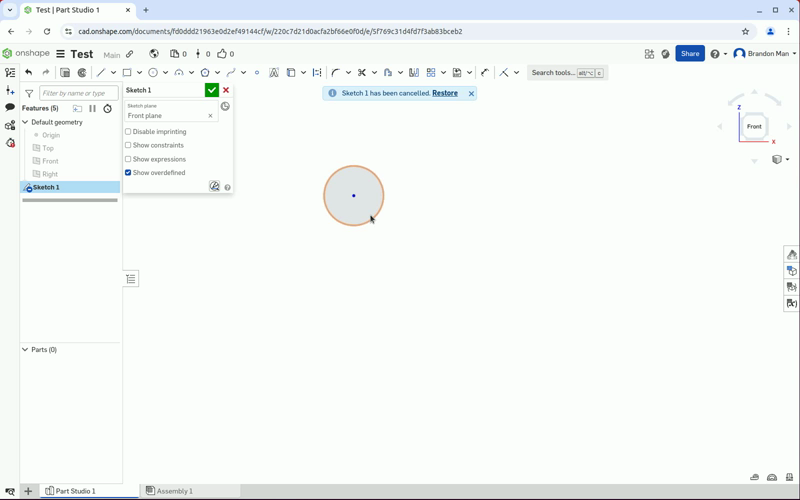
scroll(6)
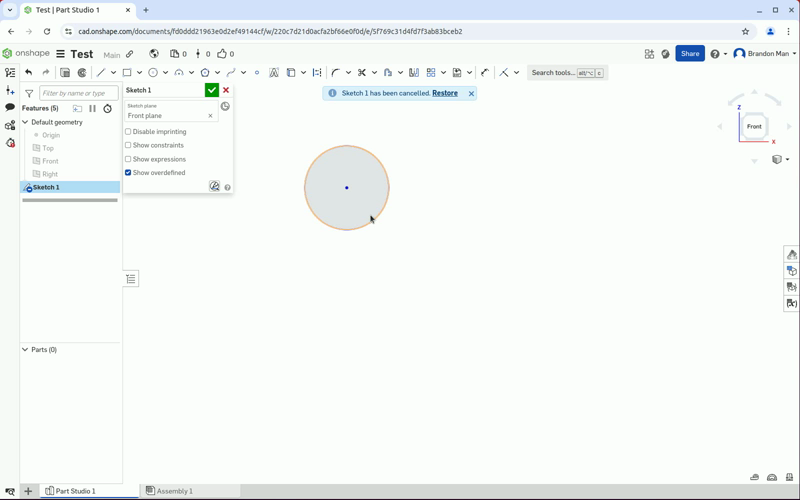
scroll(6)
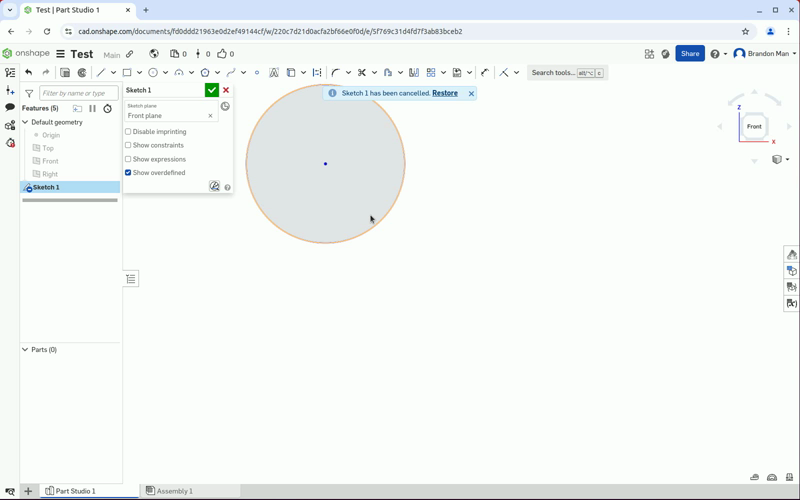
click(370, 214)
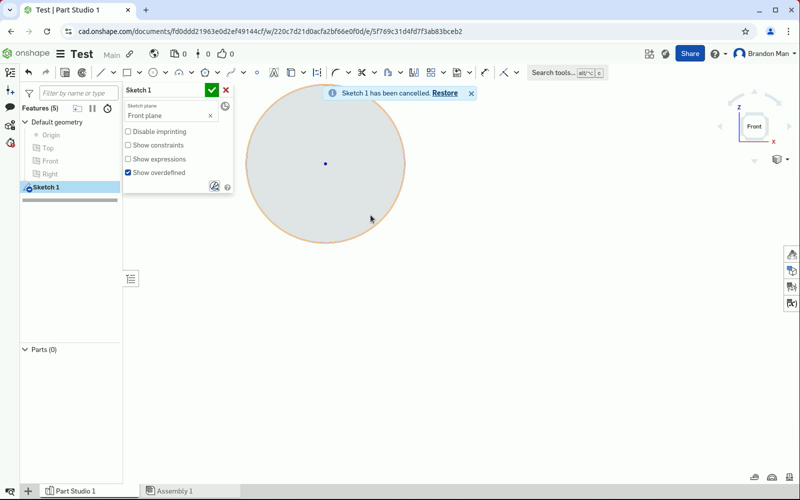
scroll(-6)
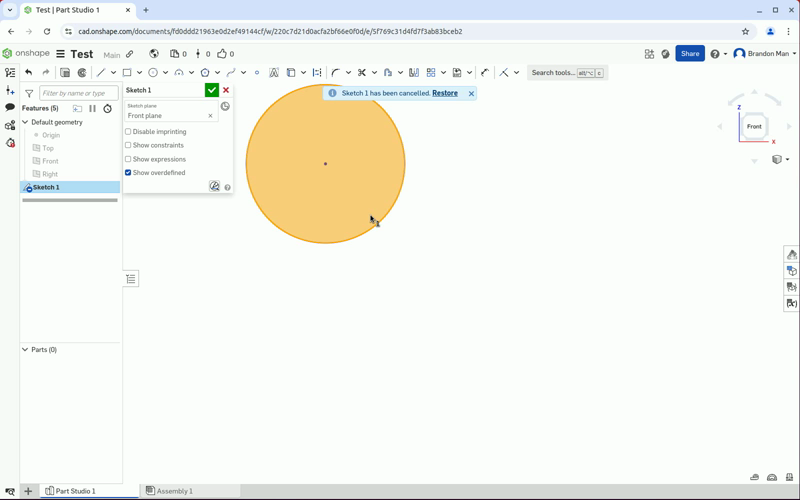
scroll(-6)
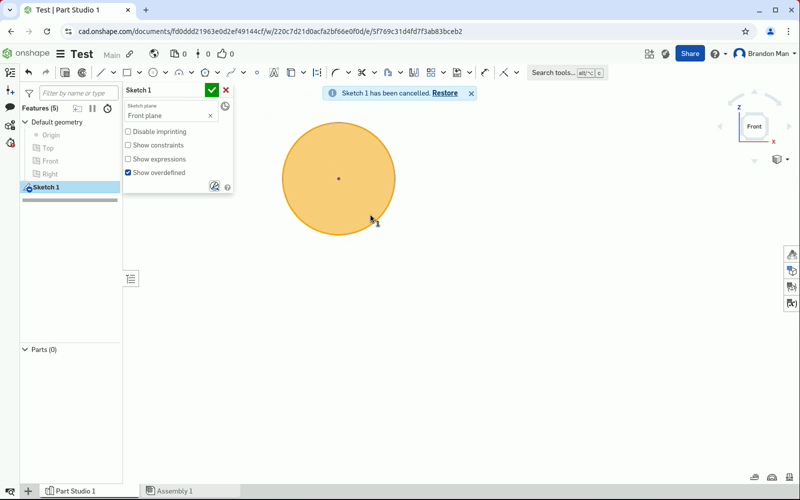
scroll(-6)
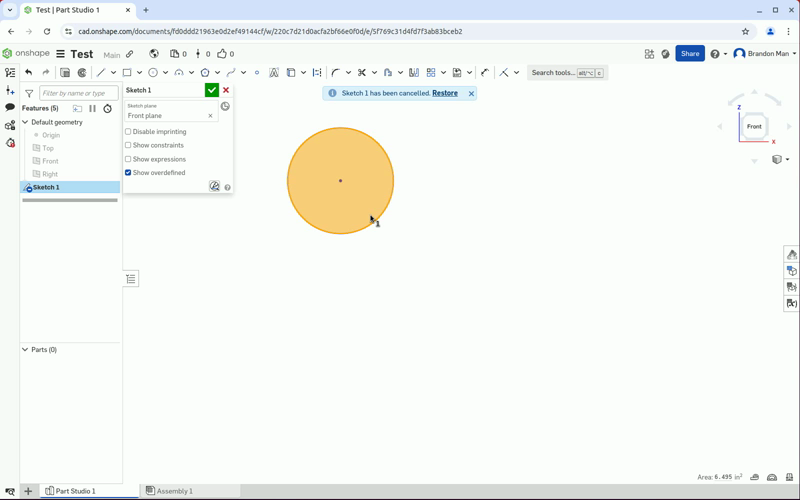
scroll(-6)
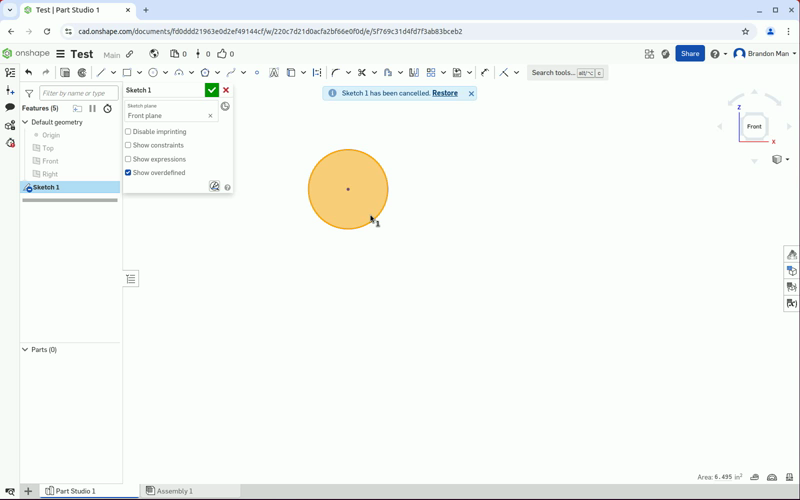
scroll(-6)
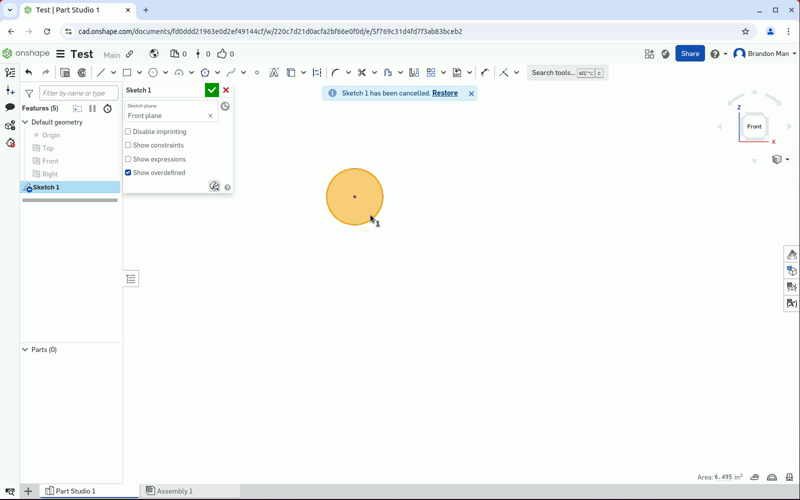
scroll(-6)
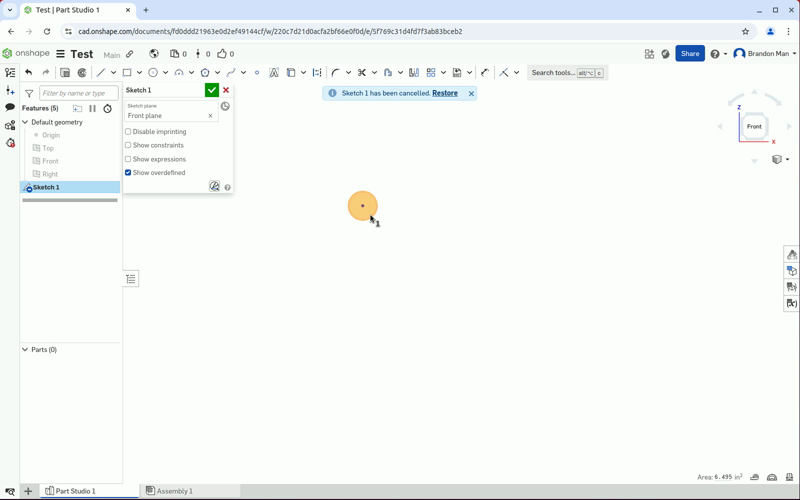
scroll(-6)
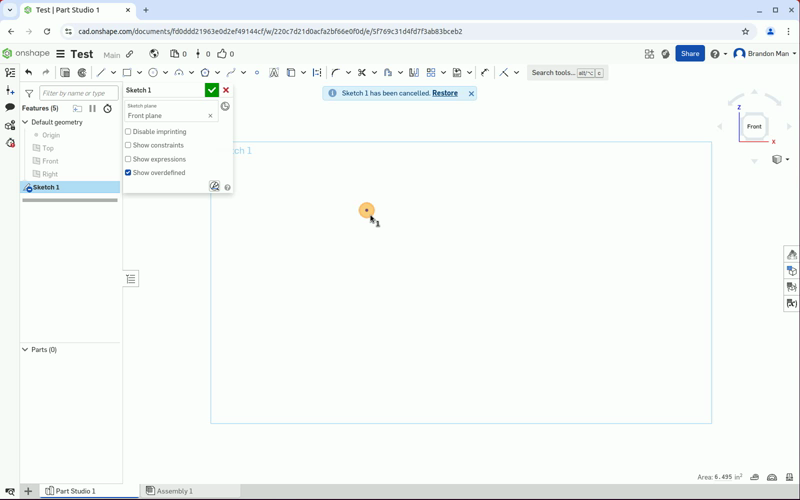
mouse_move(73, 352)
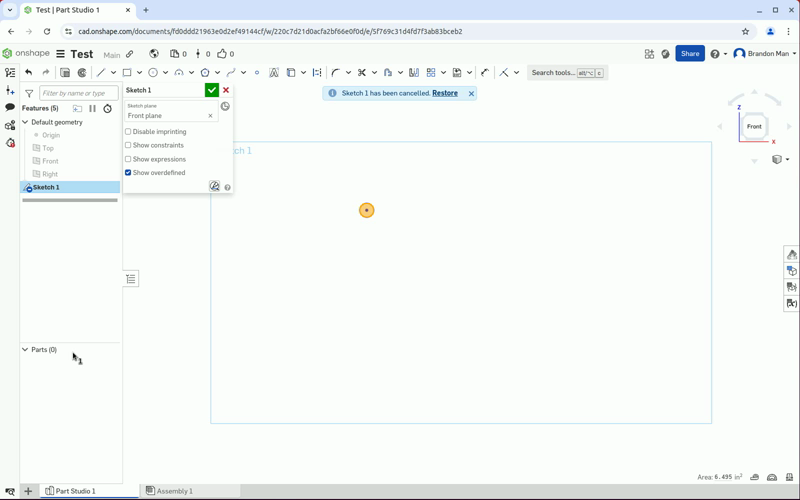
key(shift+y)
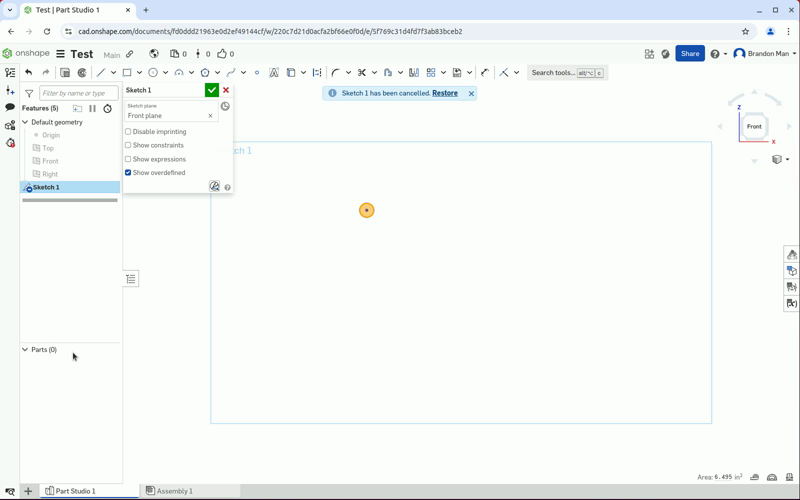
key(shift+e)
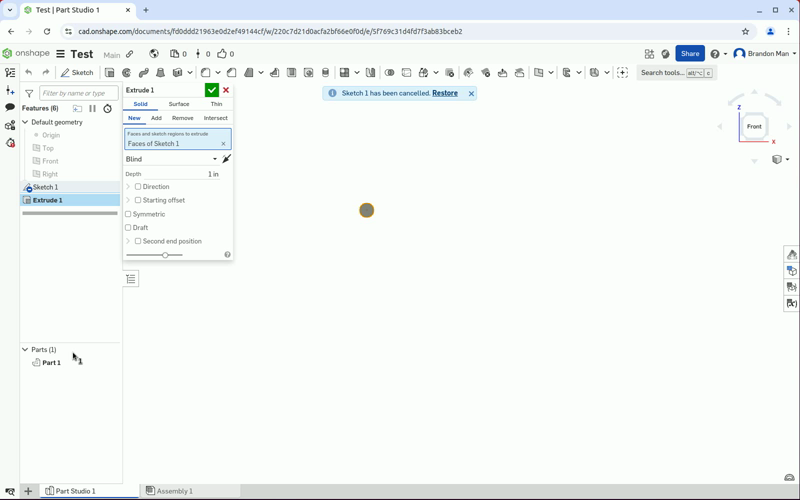
mouse_move(143, 106)
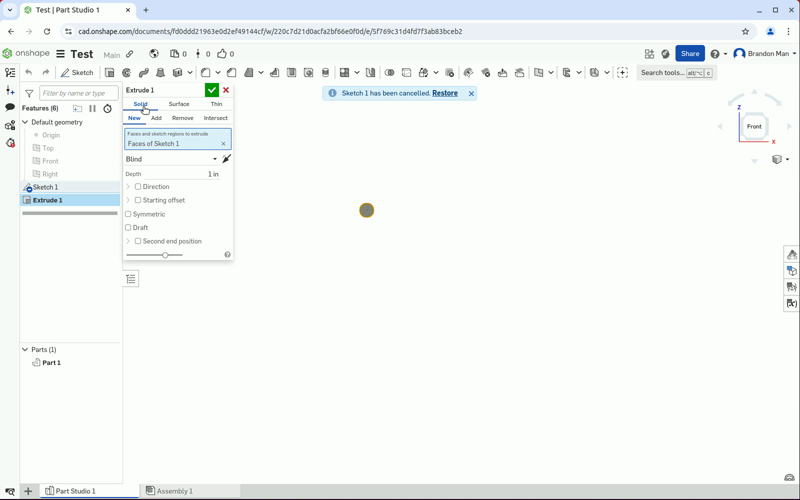
click(143, 106)
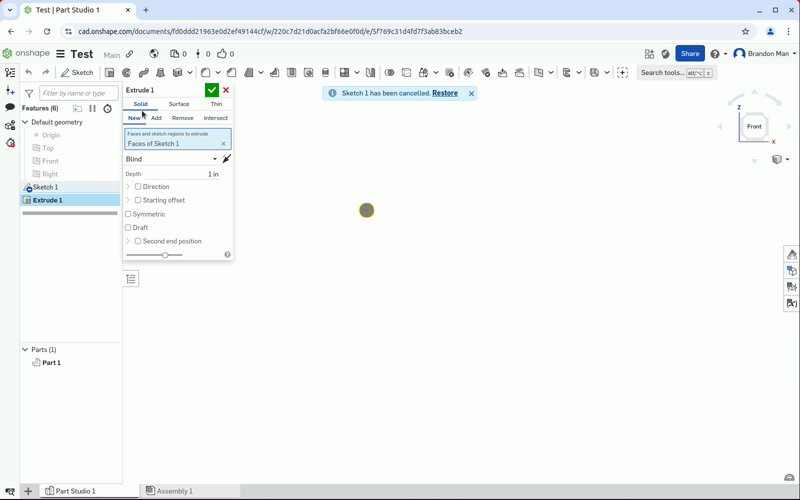
mouse_move(137, 120)
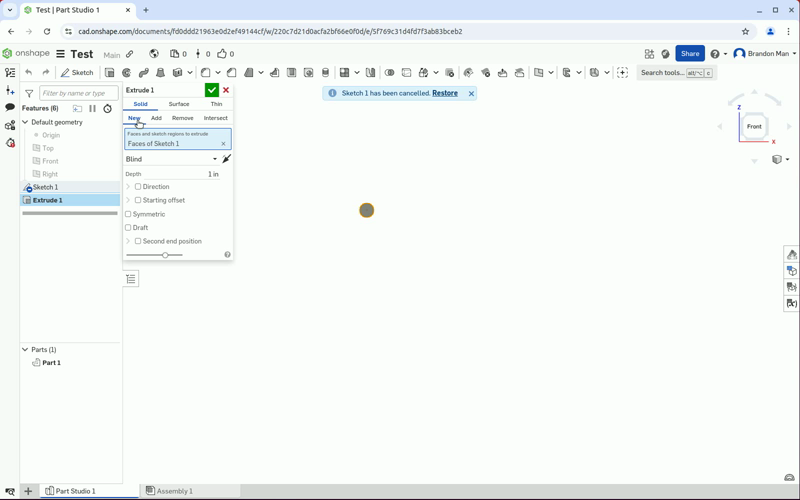
click(137, 120)
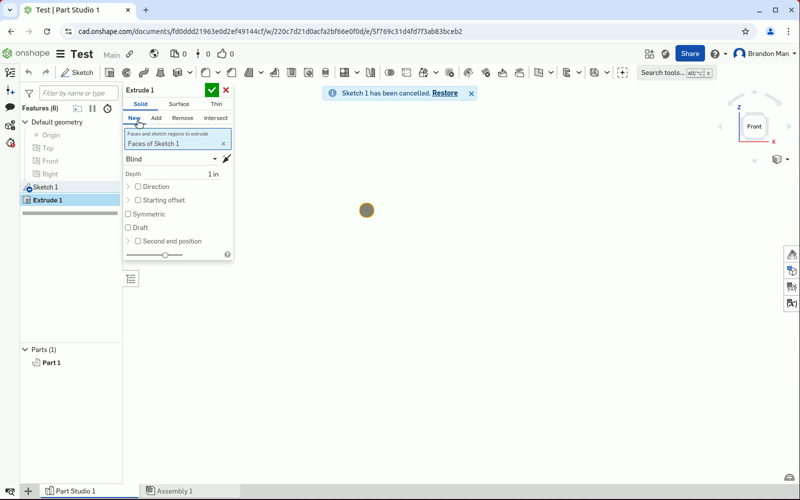
key(tab, 4)
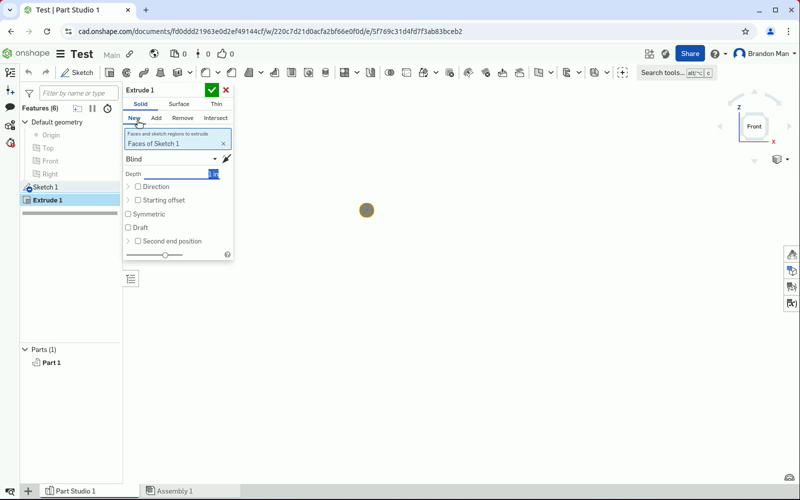
text(1.926)
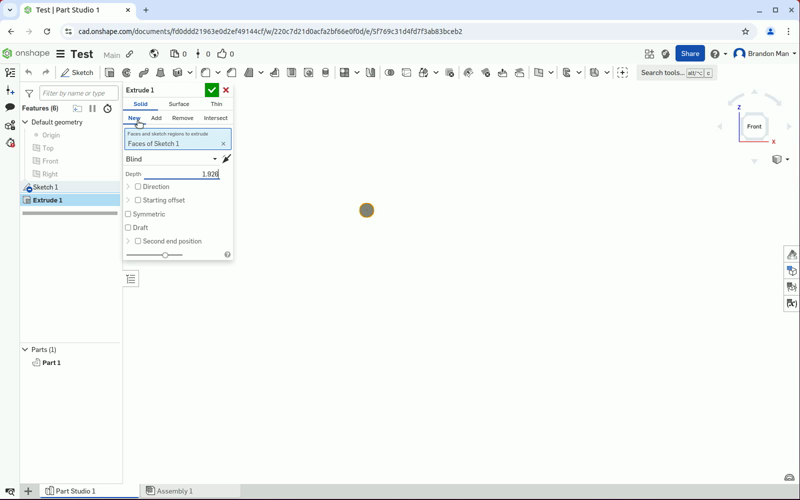
key(enter)
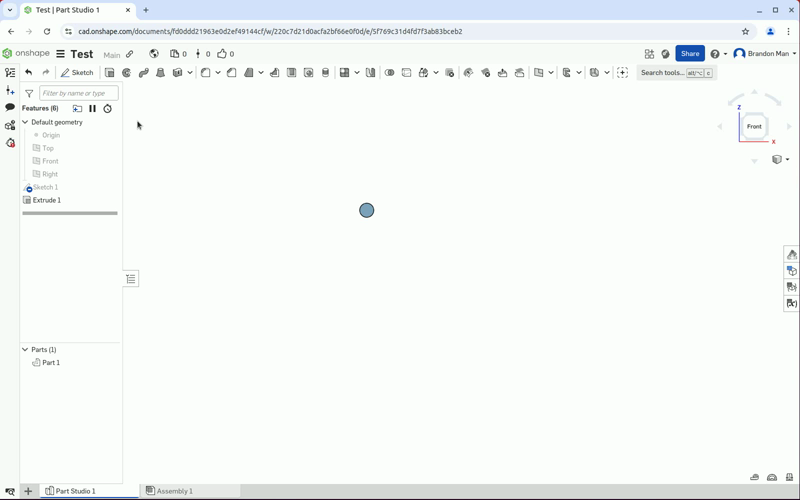
key(shift+h)
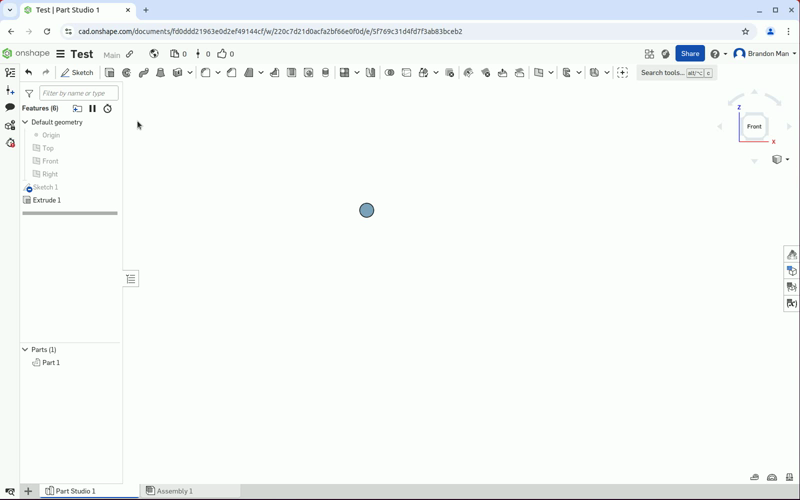
key(shift+h)
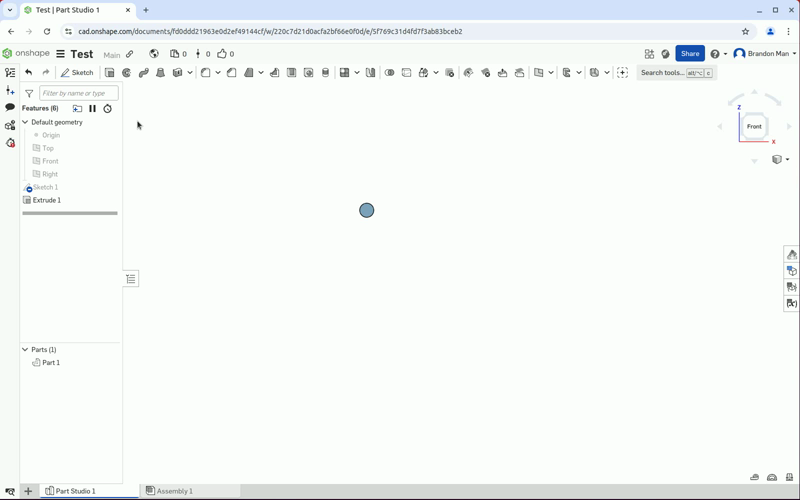
mouse_move(73, 189)
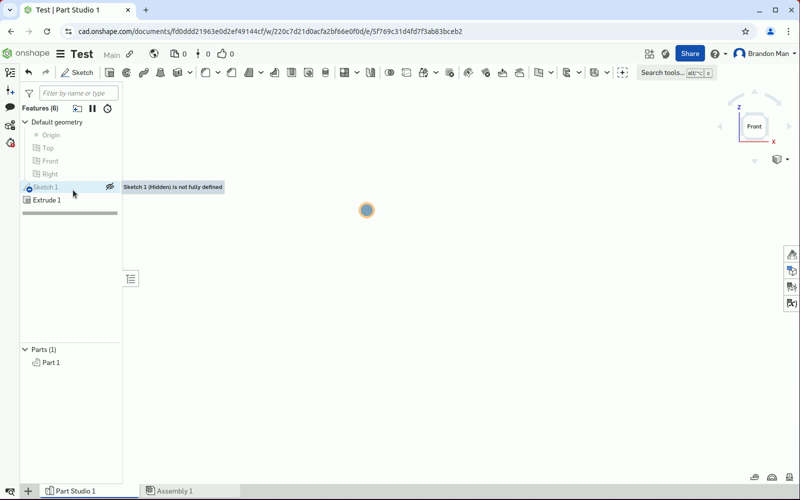
click(73, 189)
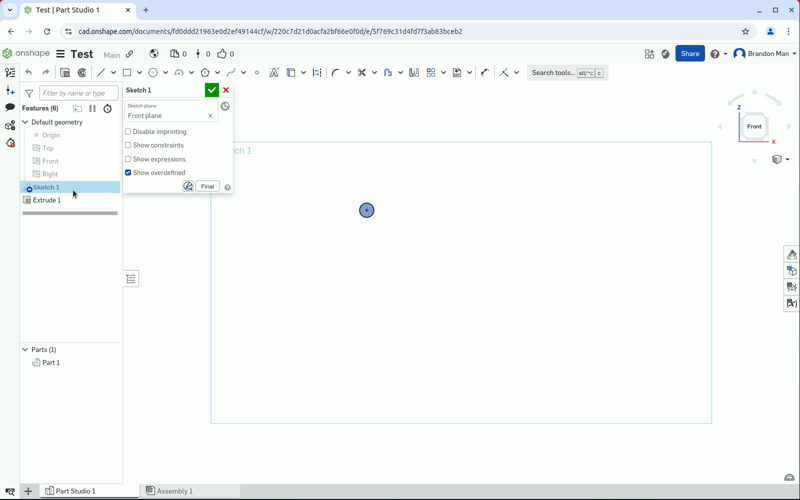
mouse_move(229, 92)
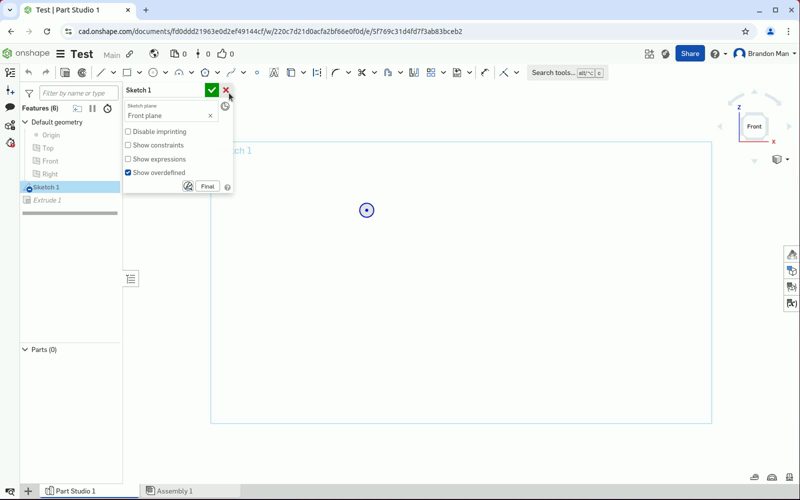
click(229, 92)
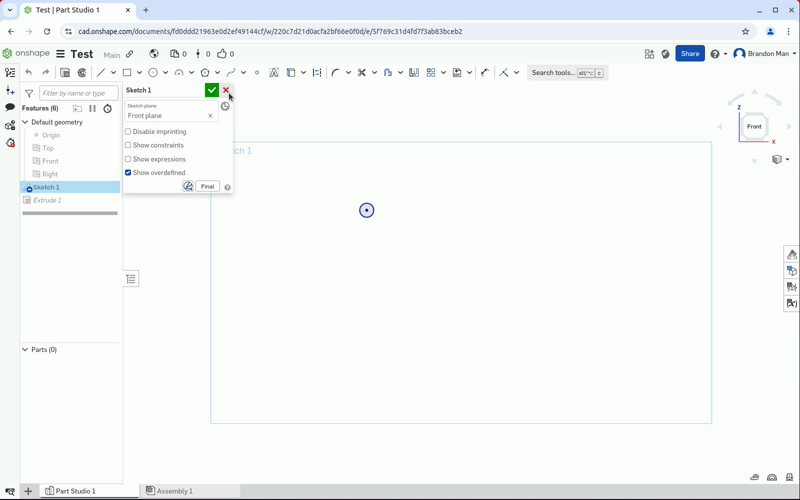
key(shift+s)
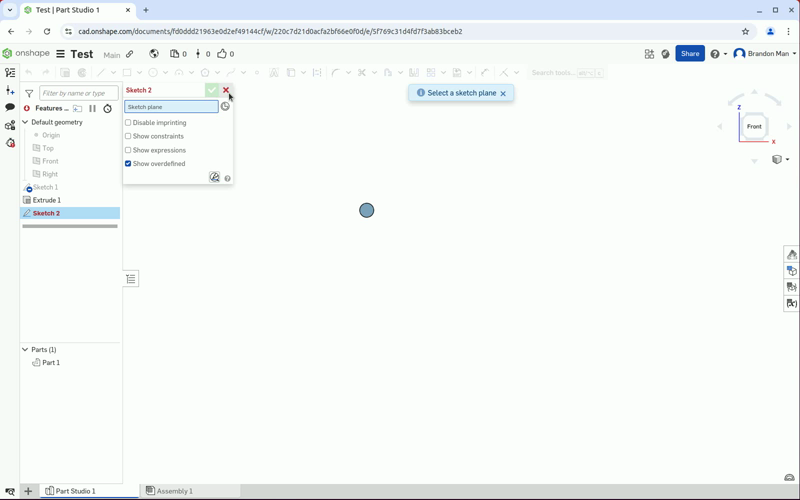
mouse_move(73, 163)
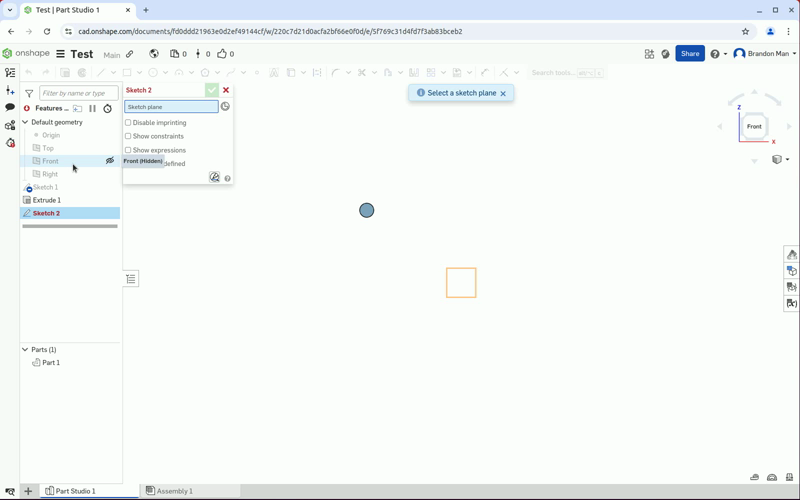
click(73, 163)
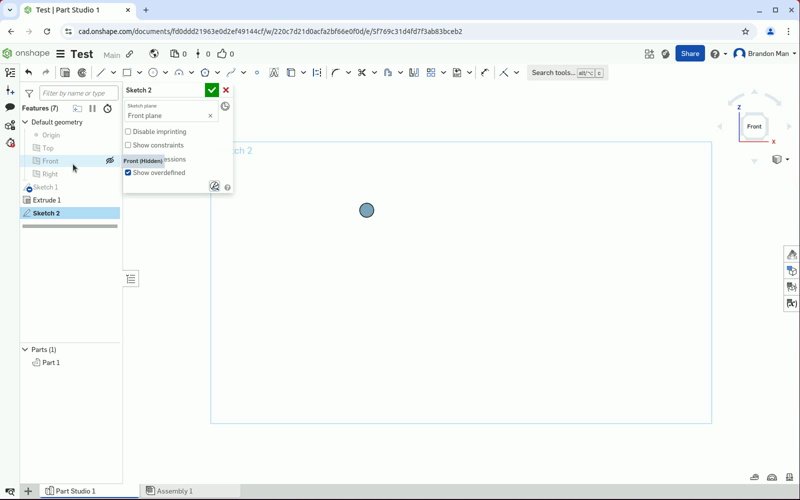
mouse_move(73, 352)
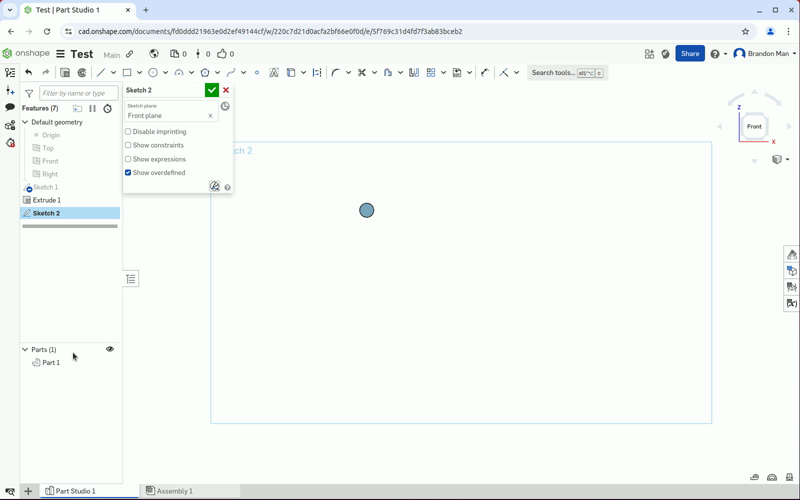
key(y)
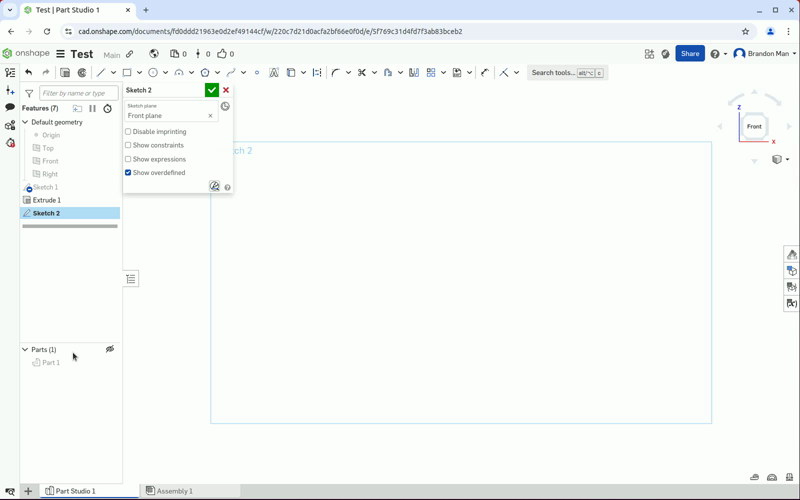
key(c)
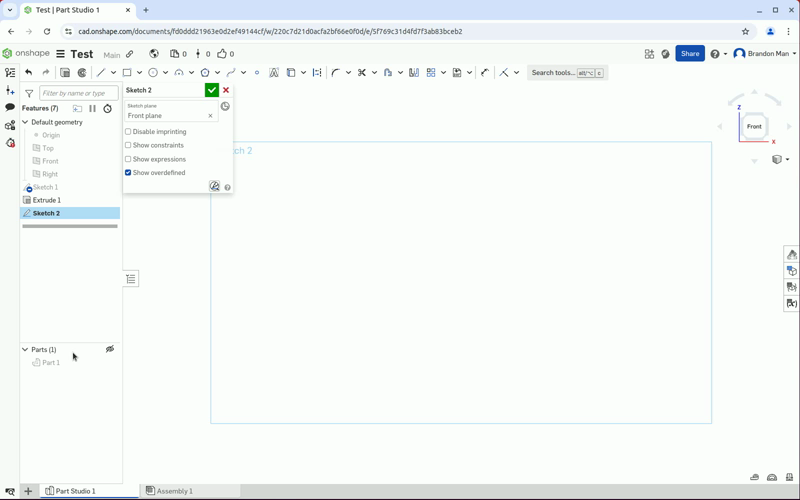
key_down(shift)
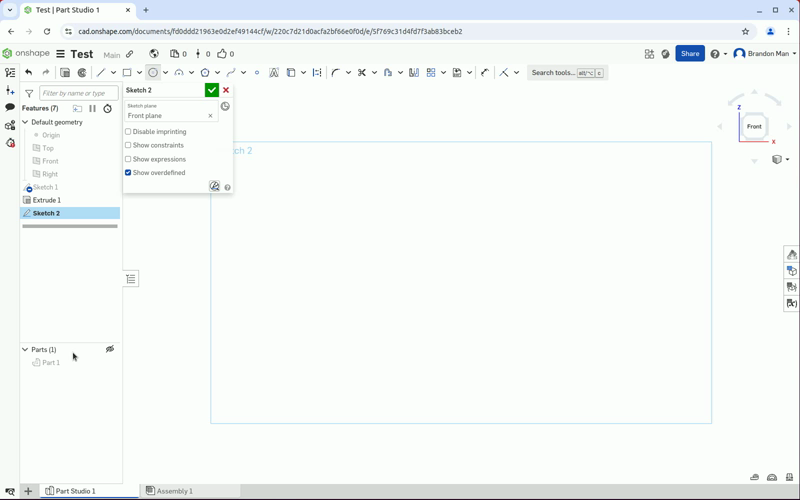
mouse_move(366, 209)
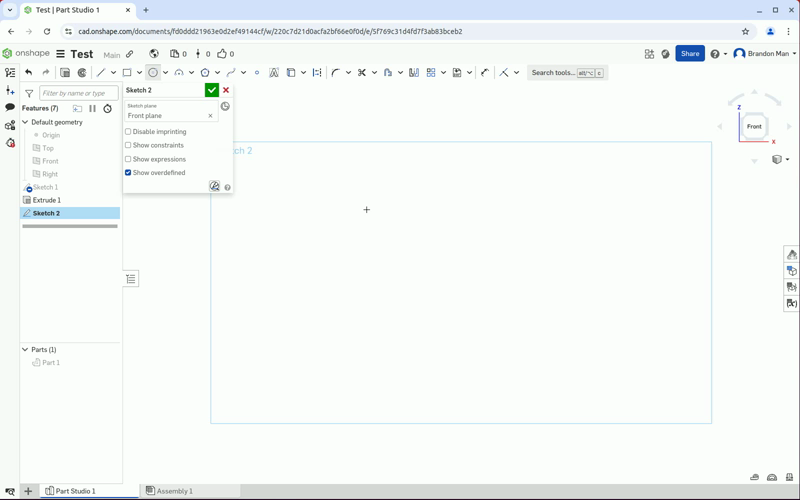
click(366, 209)
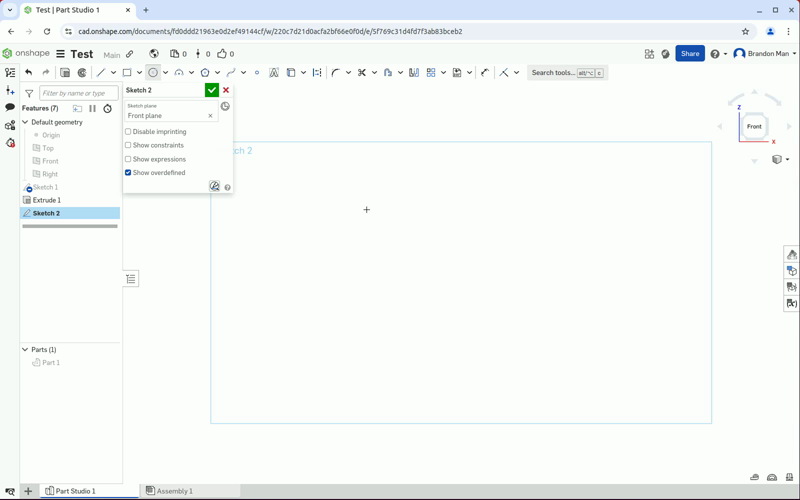
key_up(shift)
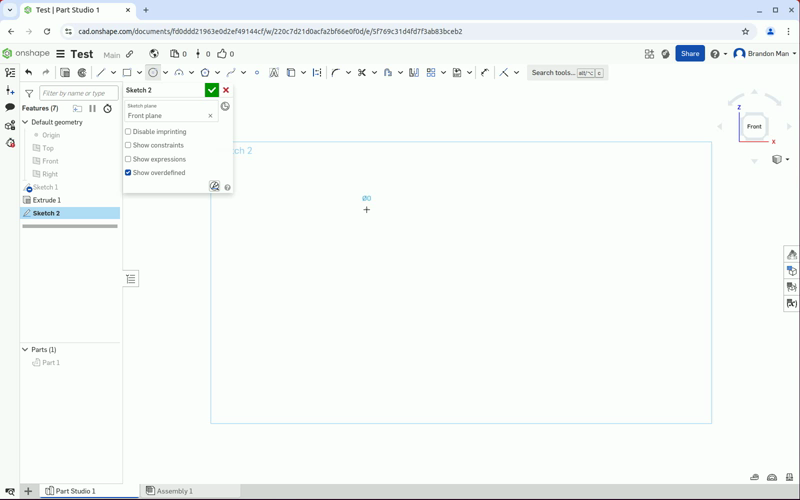
mouse_move(385, 209)
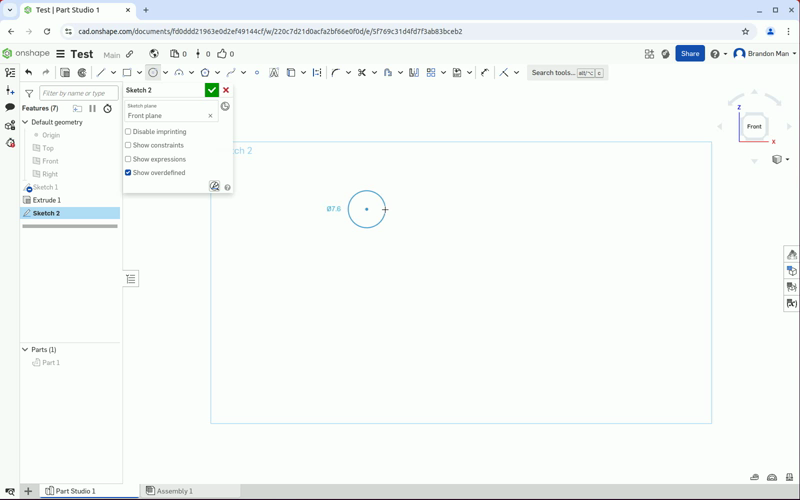
click(385, 209)
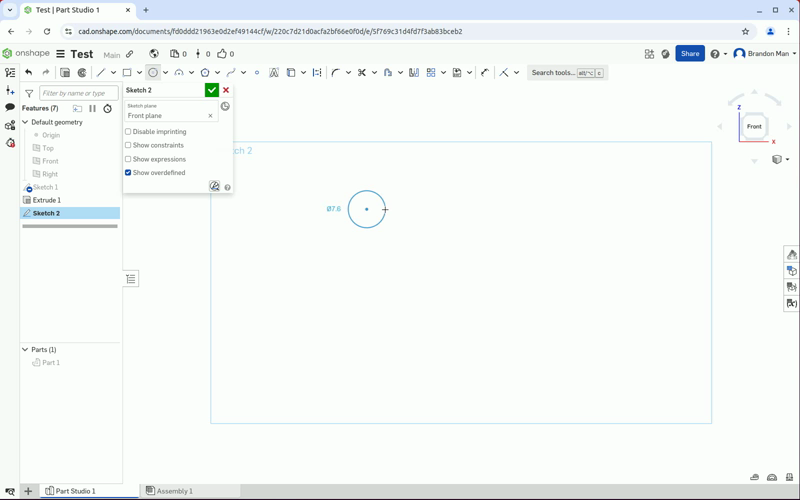
key(esc)
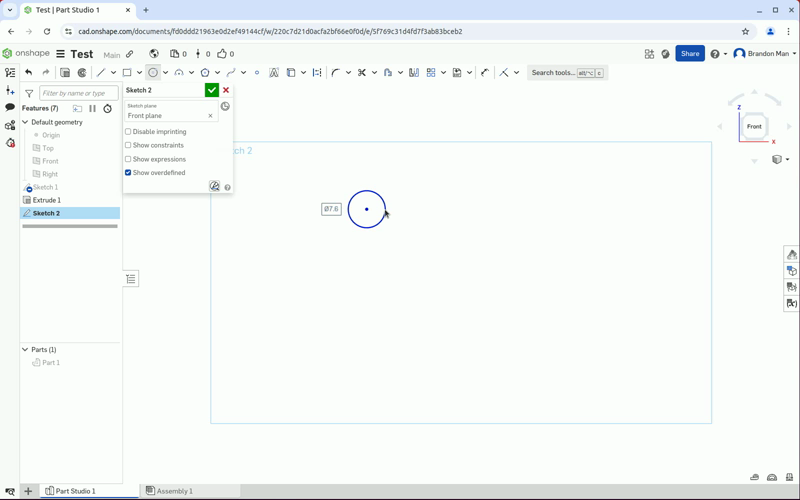
mouse_move(374, 225)
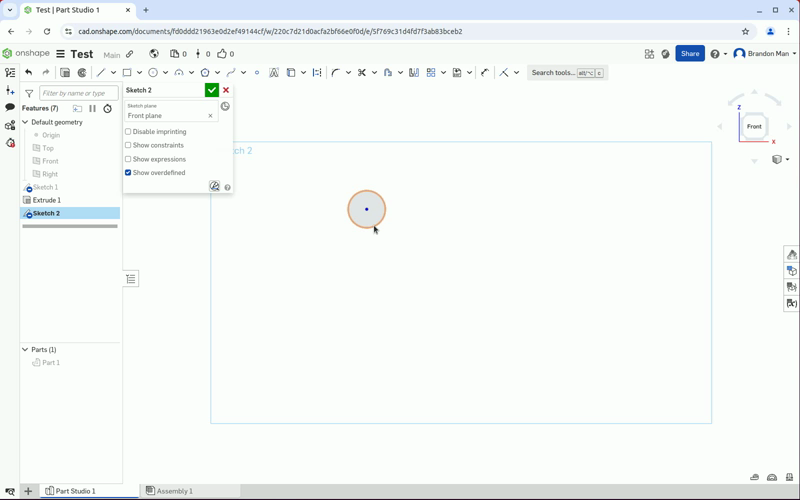
scroll(6)
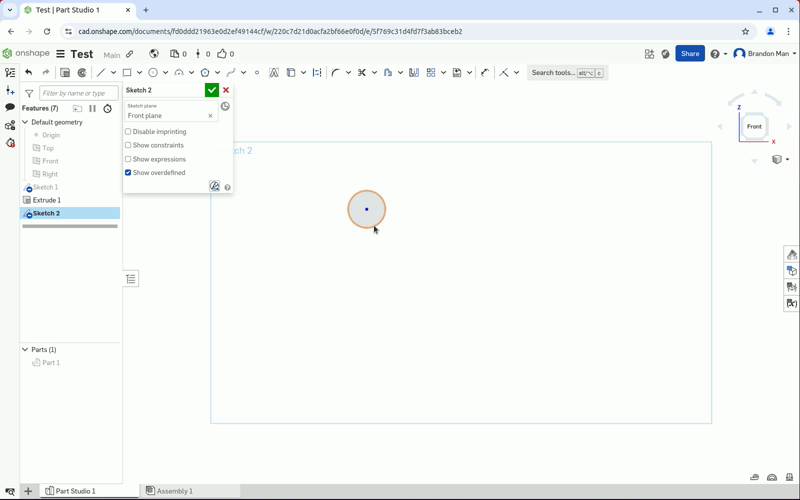
scroll(6)
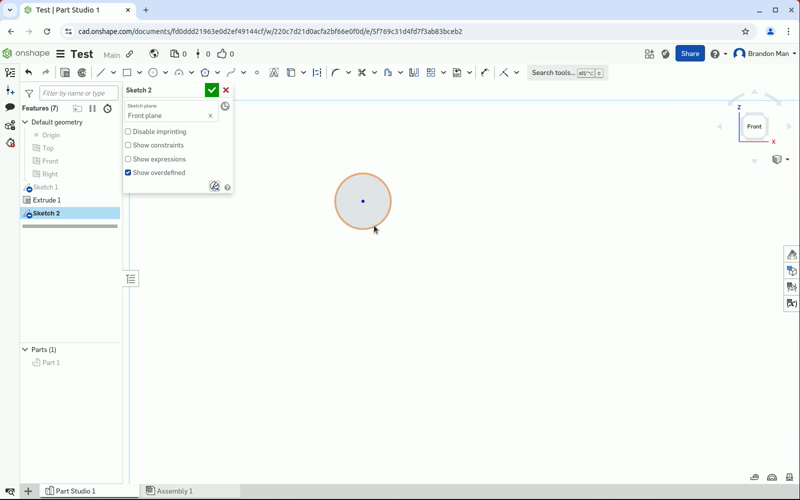
scroll(6)
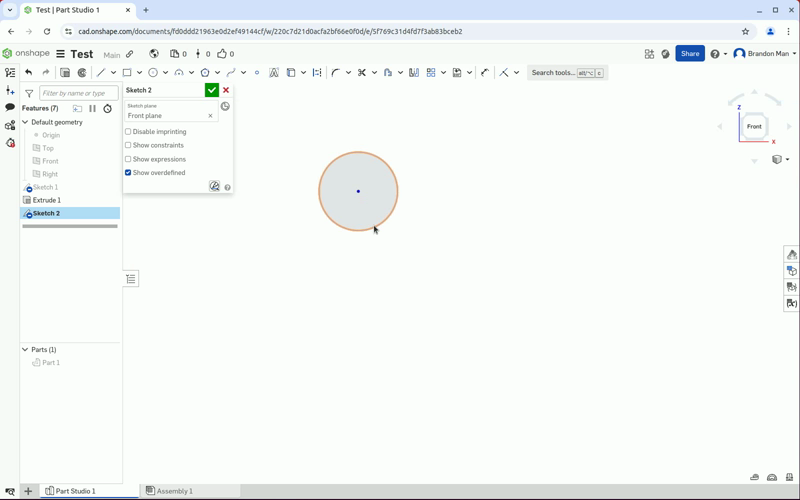
scroll(6)
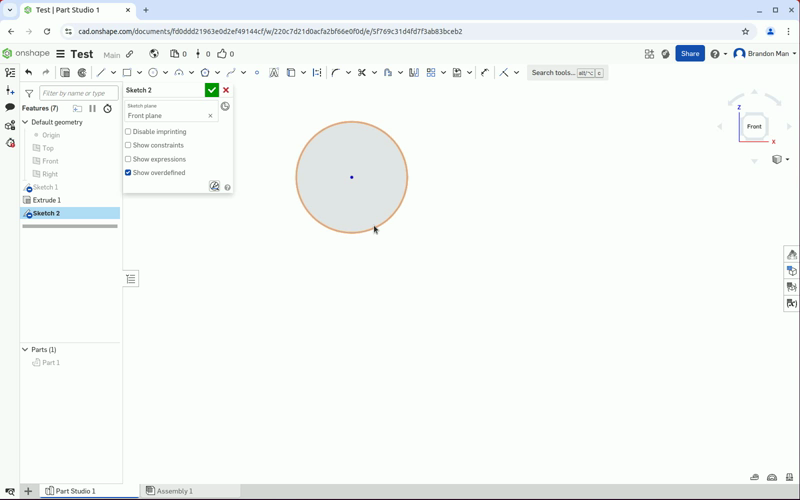
scroll(6)
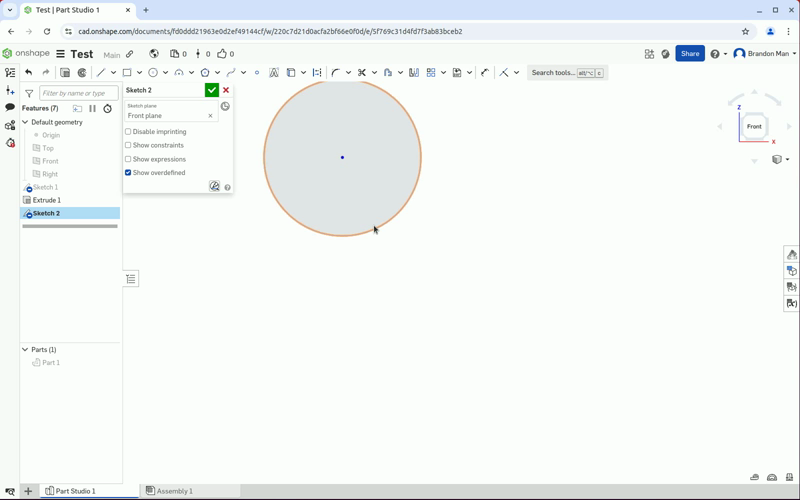
scroll(6)
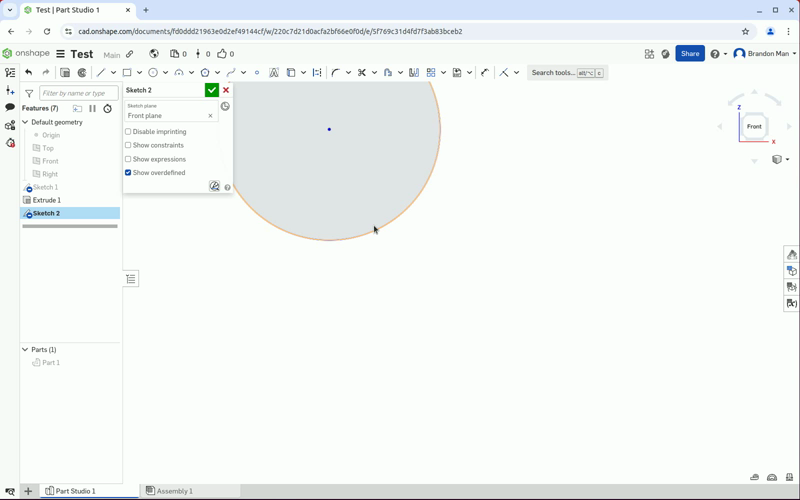
scroll(6)
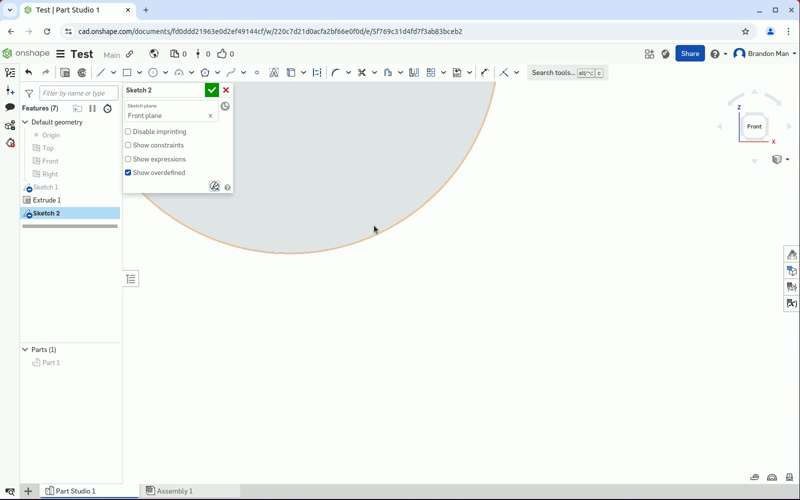
click(374, 225)
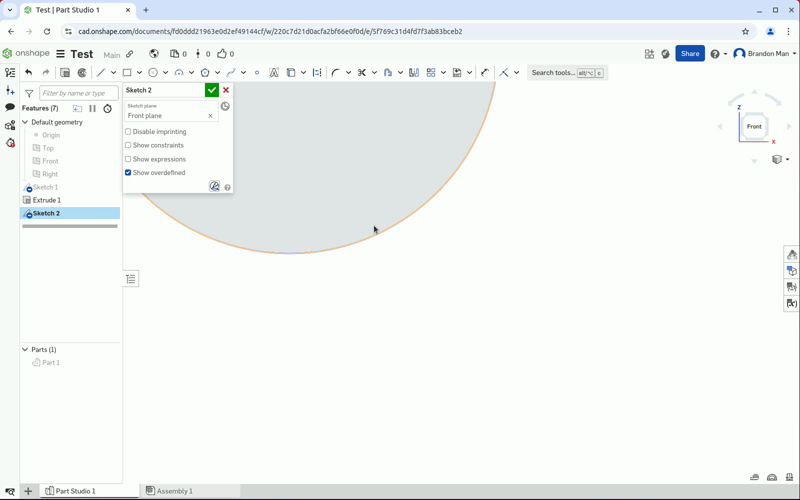
scroll(-6)
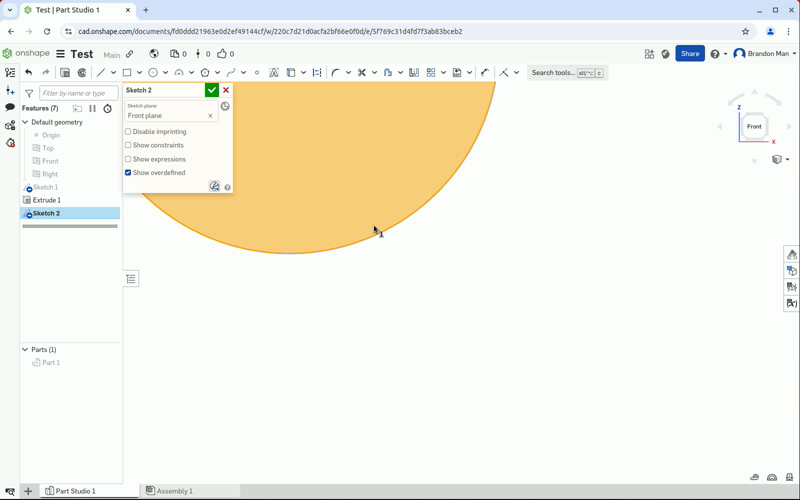
scroll(-6)
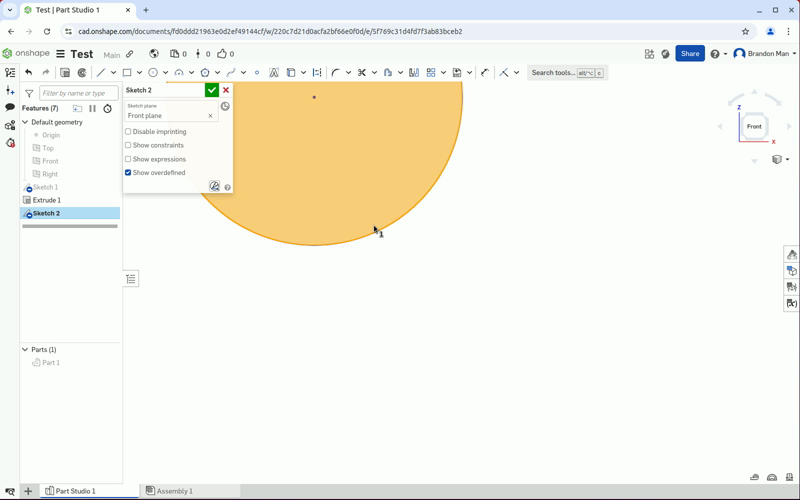
scroll(-6)
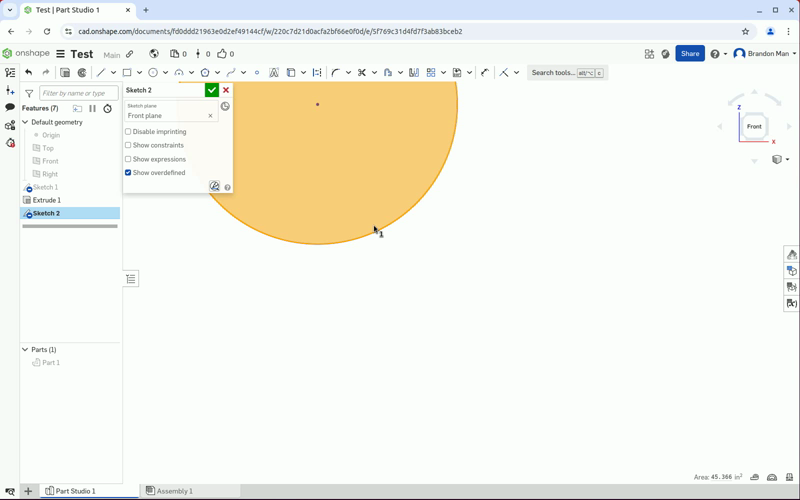
scroll(-6)
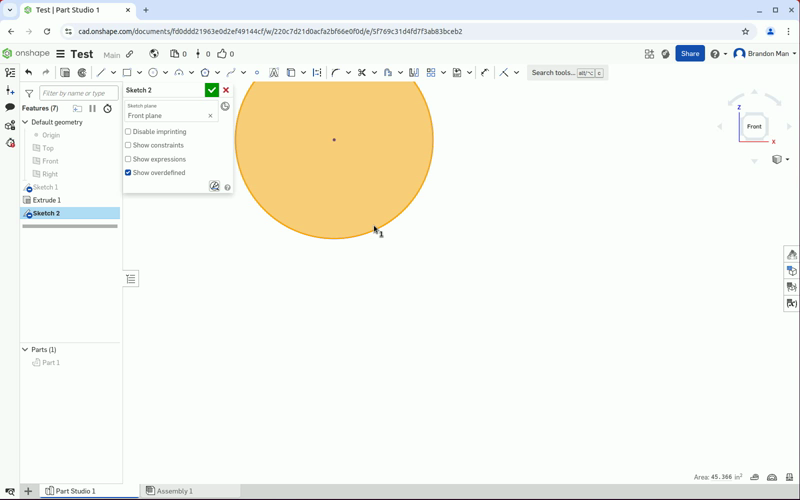
scroll(-6)
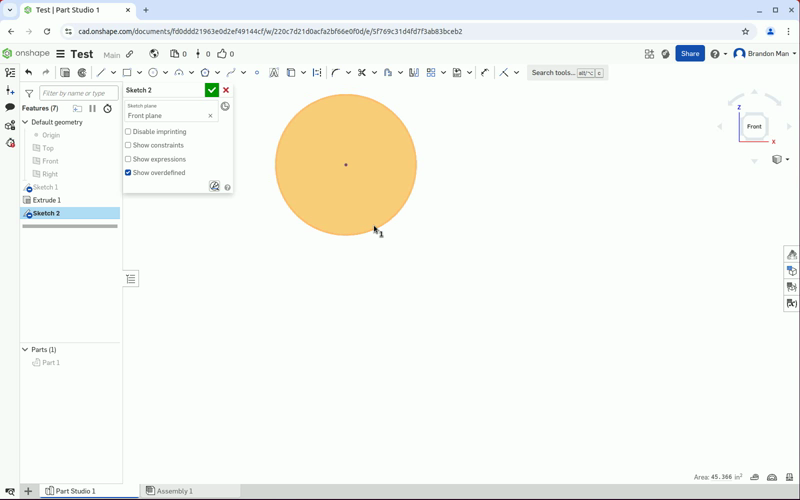
scroll(-6)
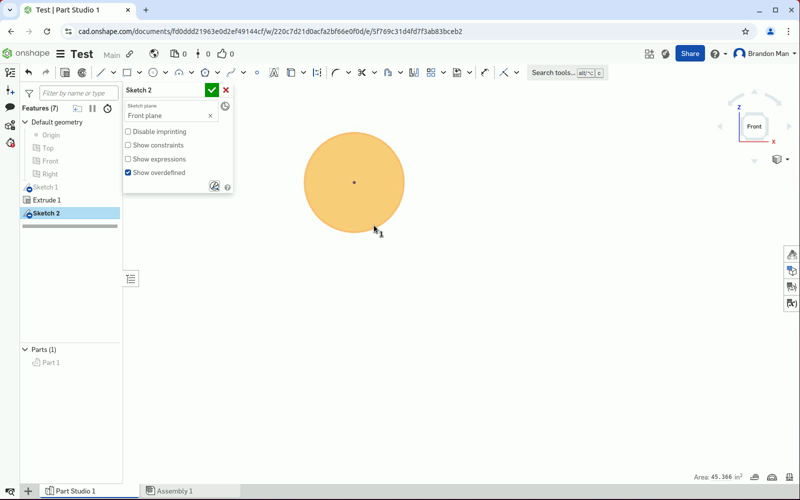
scroll(-6)
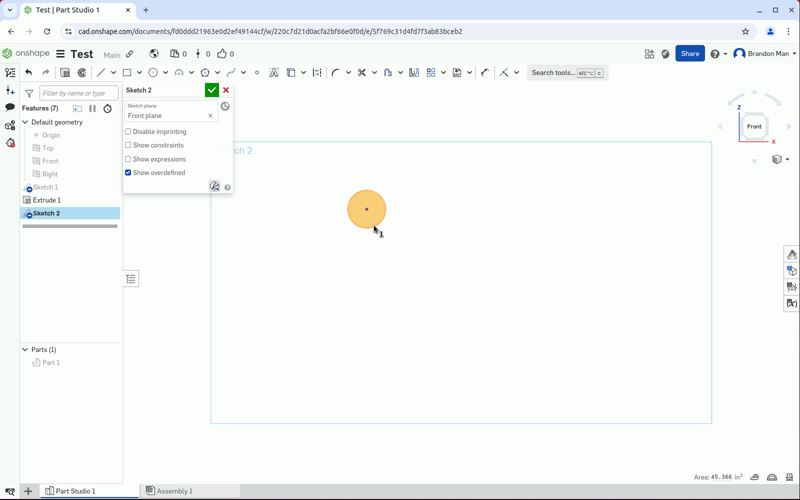
mouse_move(73, 352)
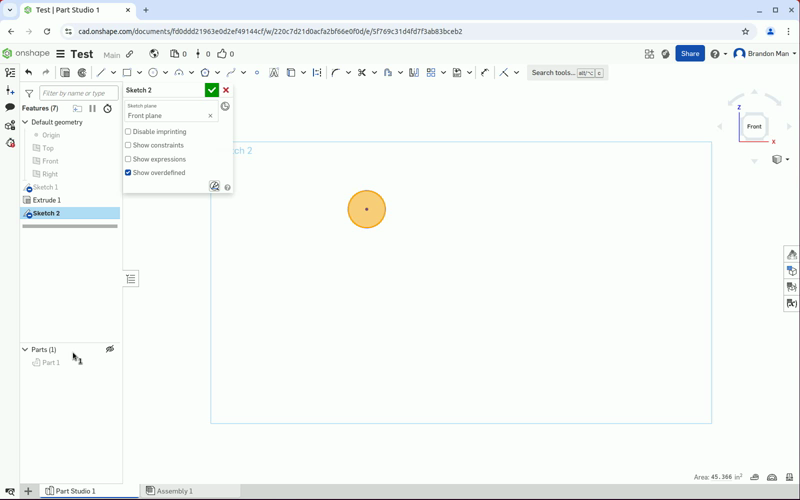
key(shift+y)
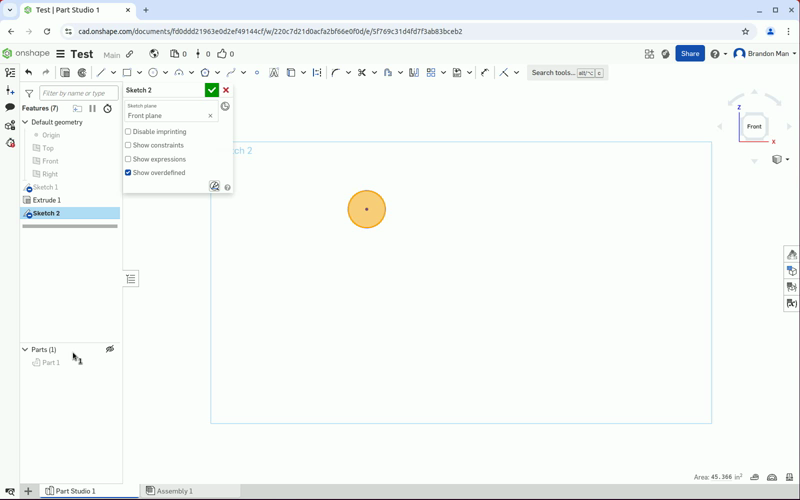
key(shift+e)
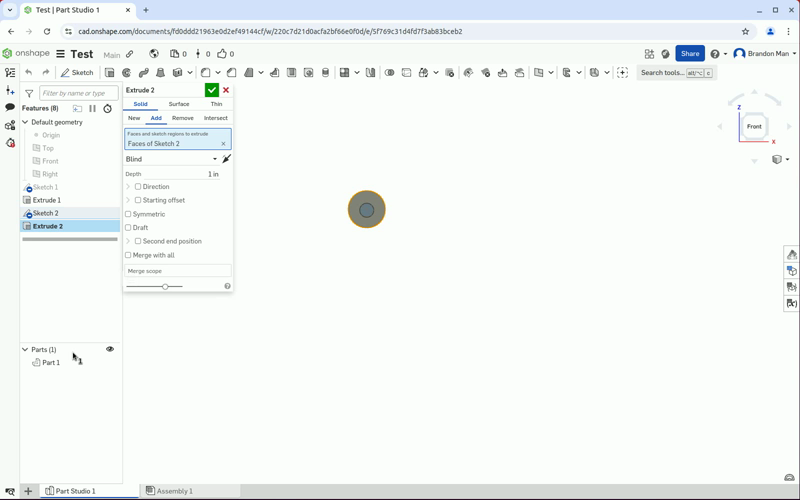
mouse_move(143, 106)
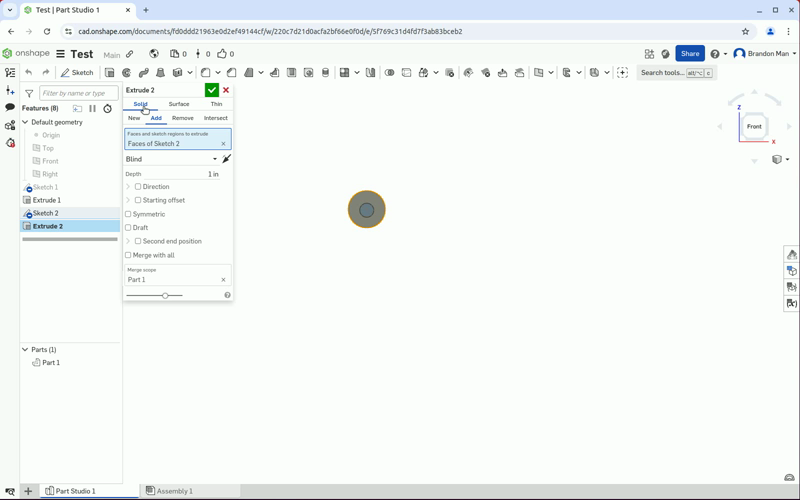
click(143, 106)
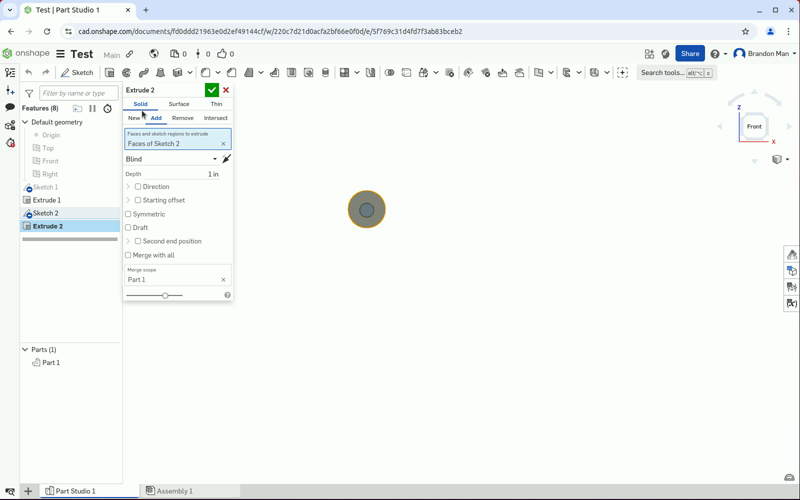
mouse_move(137, 120)
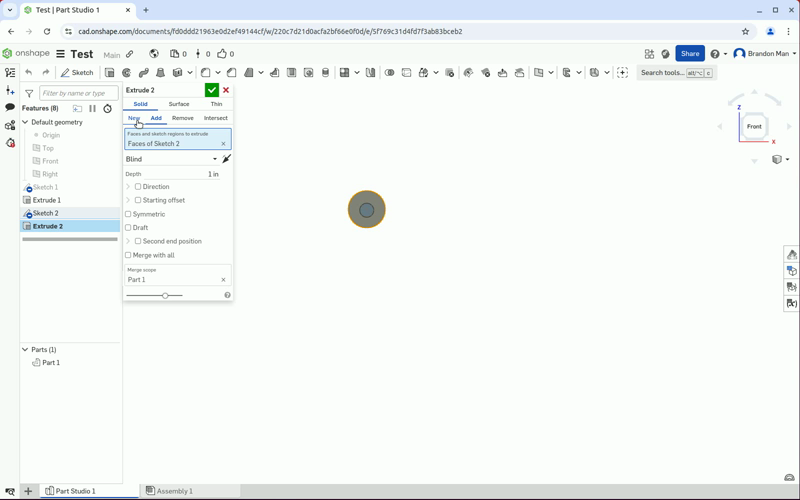
click(137, 120)
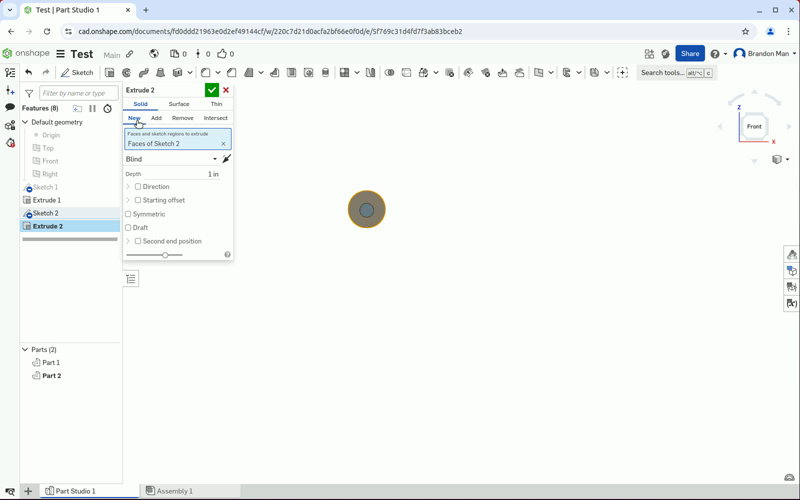
key(tab, 4)
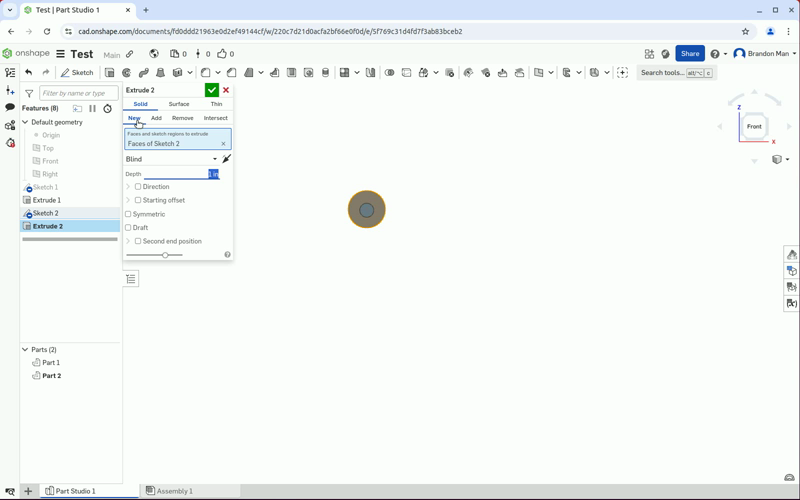
text(0.722)
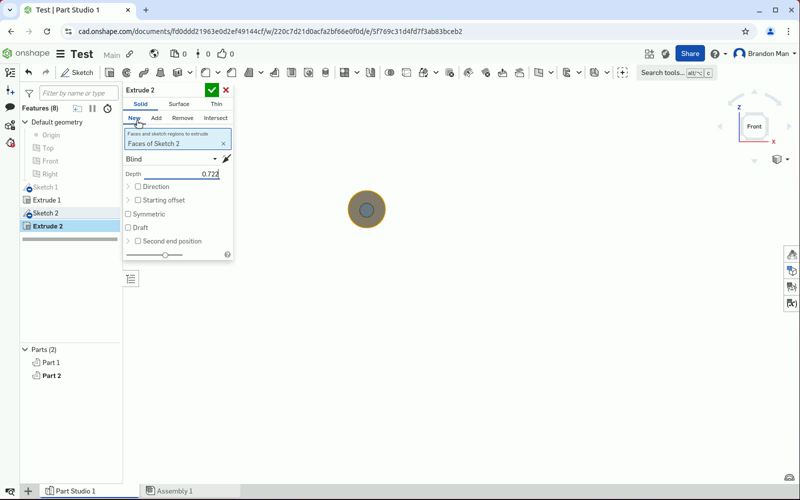
key(enter)
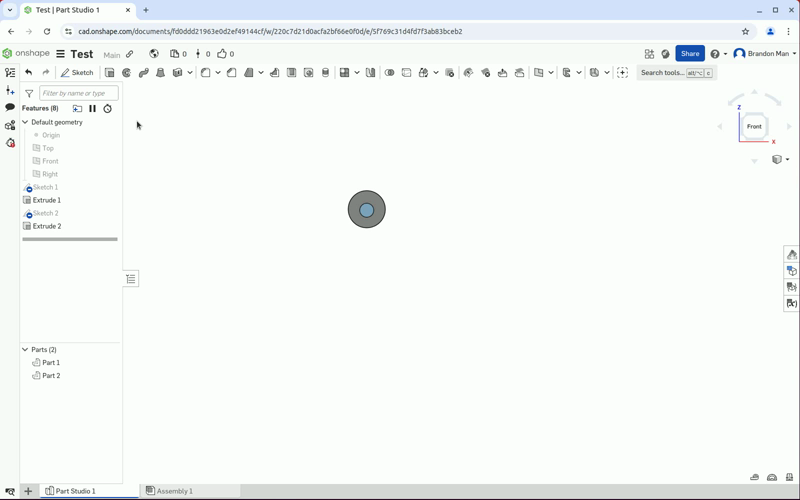
key(shift+h)
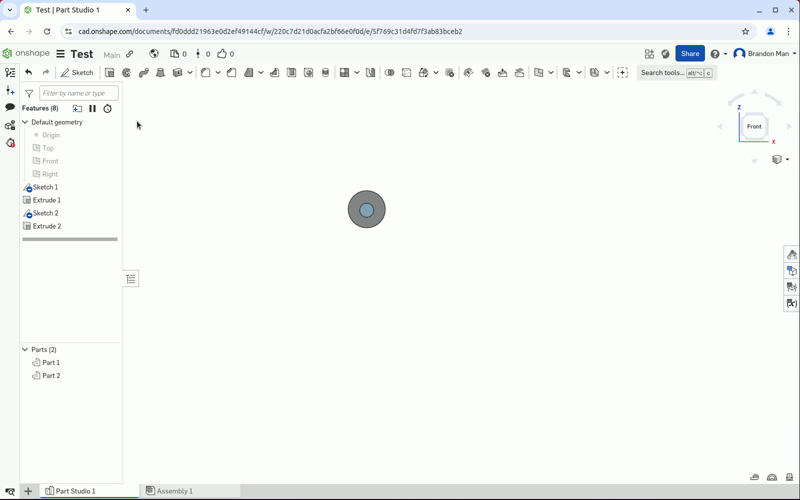
key(shift+h)
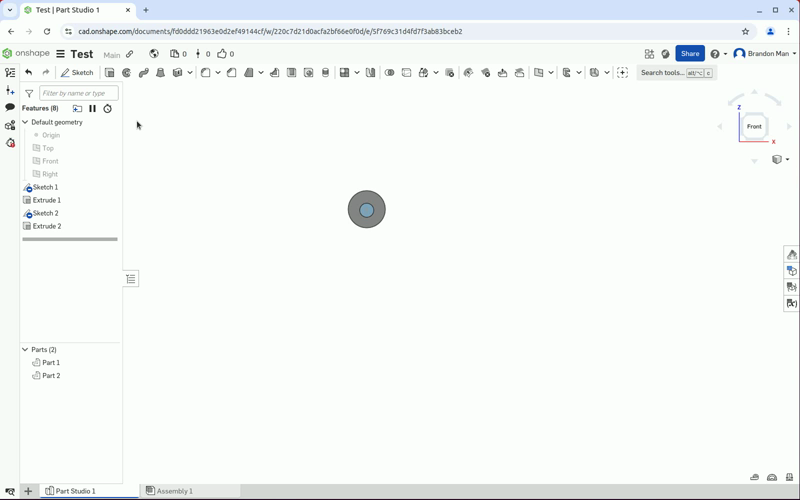
key(shift+7)
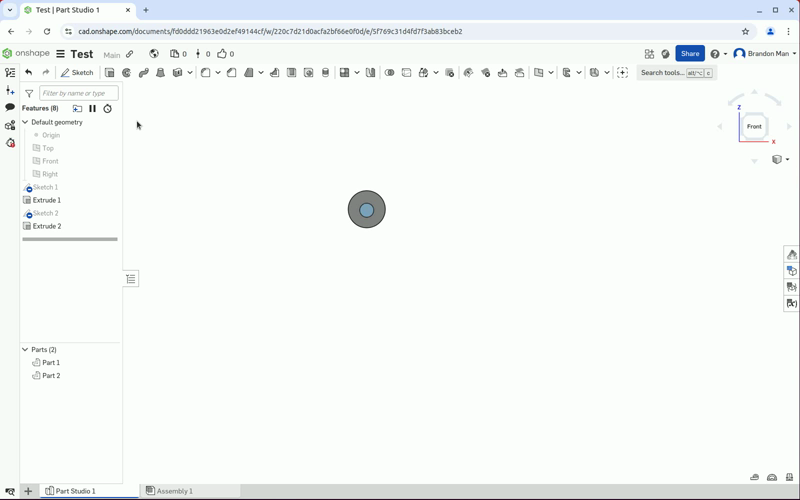
key(left, 2)
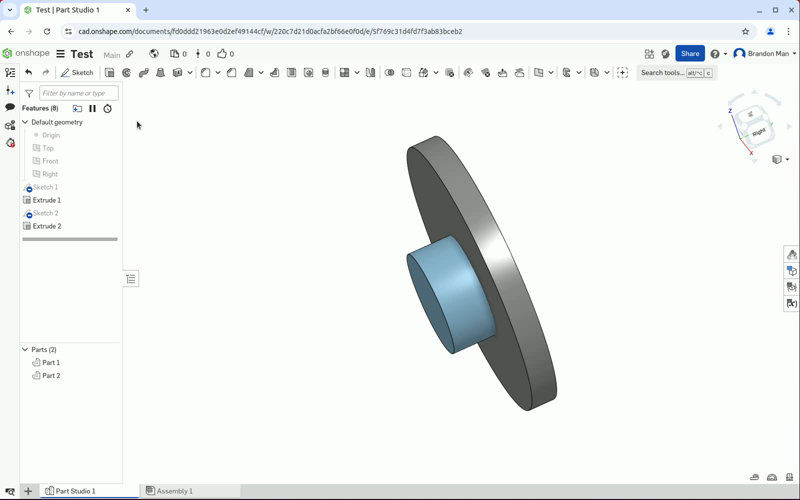
key(down, 2)
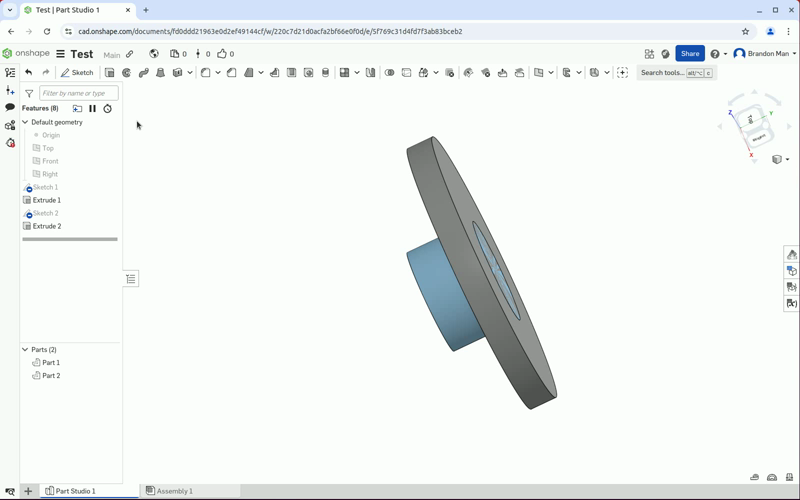
key(up, 2)
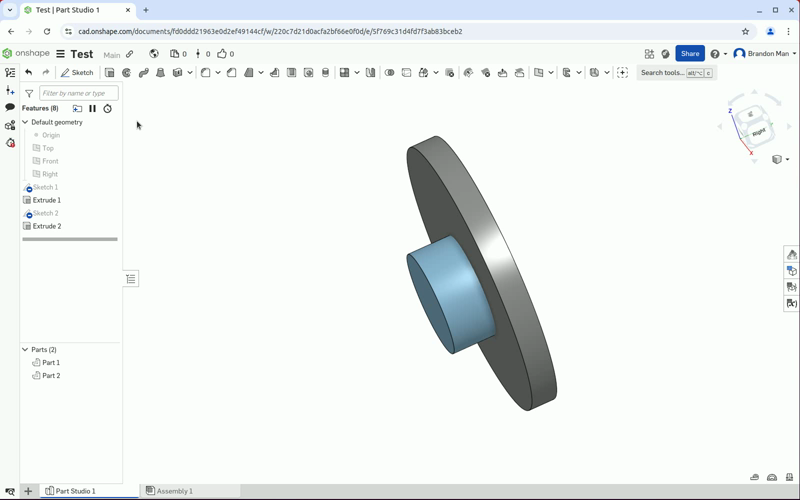
key(right, 2)
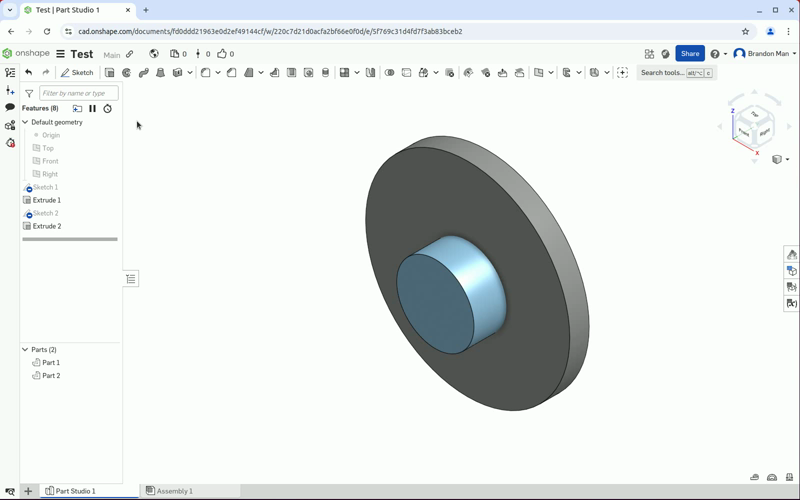
mouse_move(73, 189)
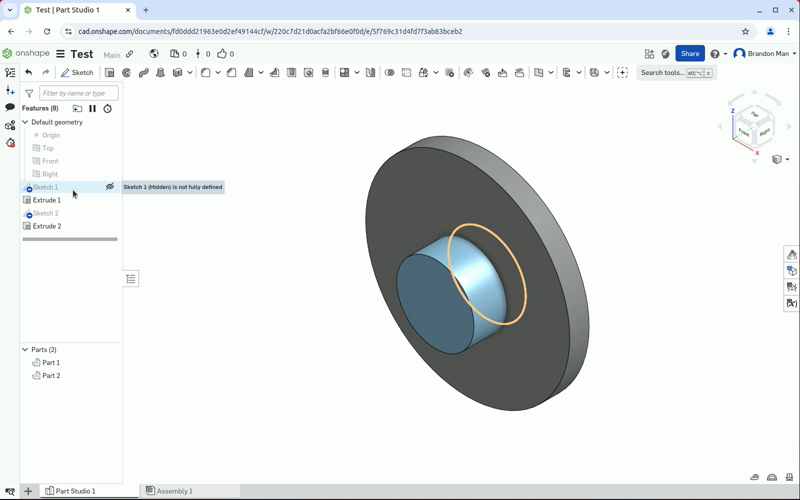
click(73, 189)